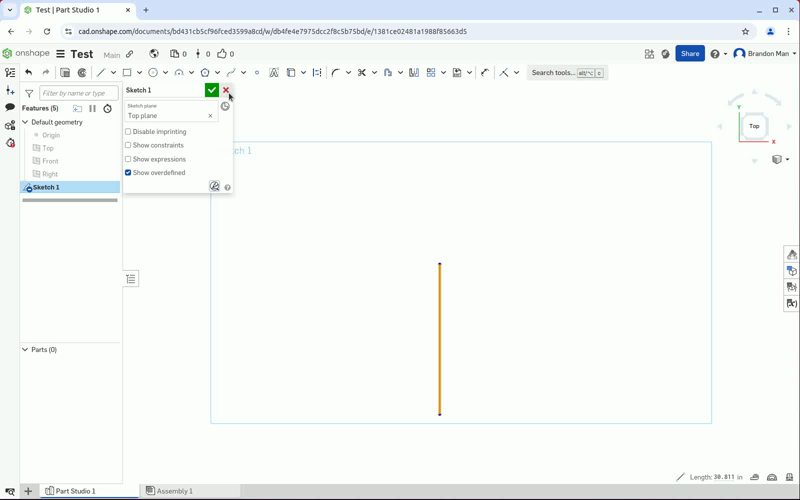
key(shift+h)
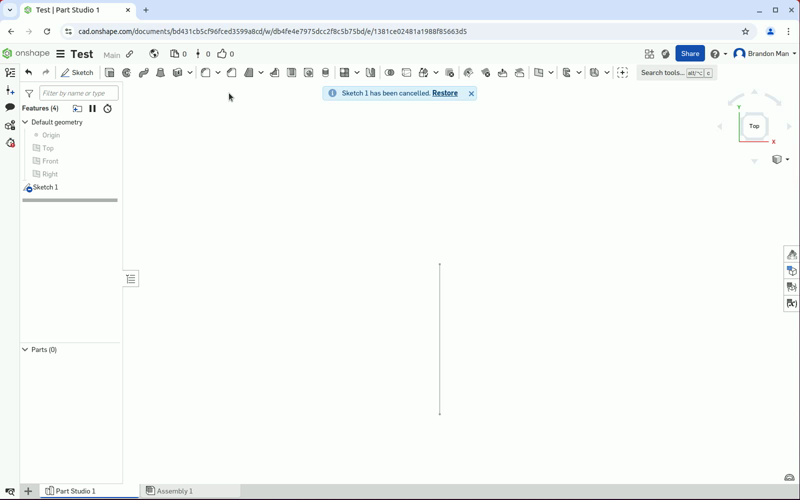
mouse_move(73, 352)
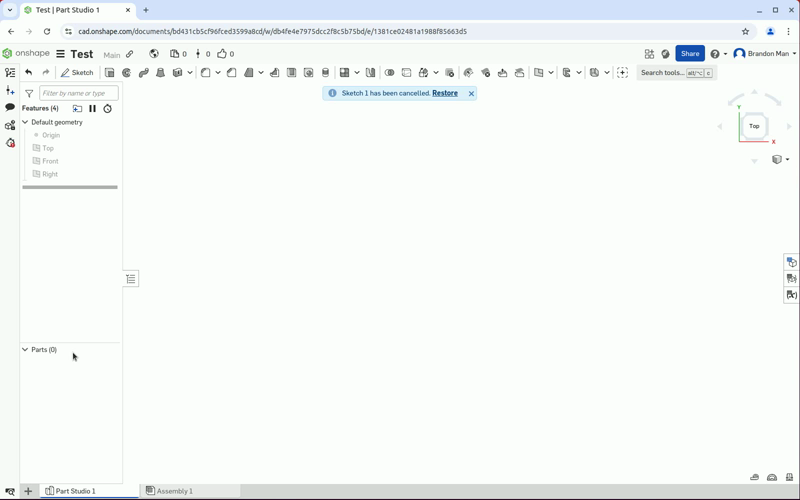
key(y)
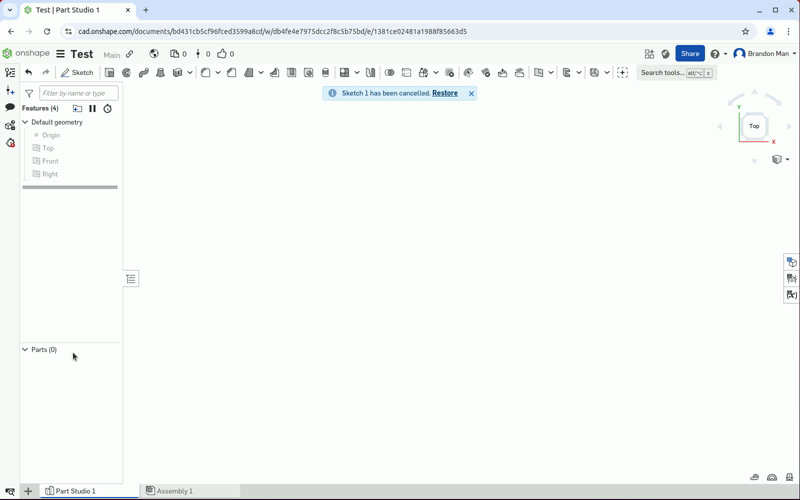
key(shift+p)
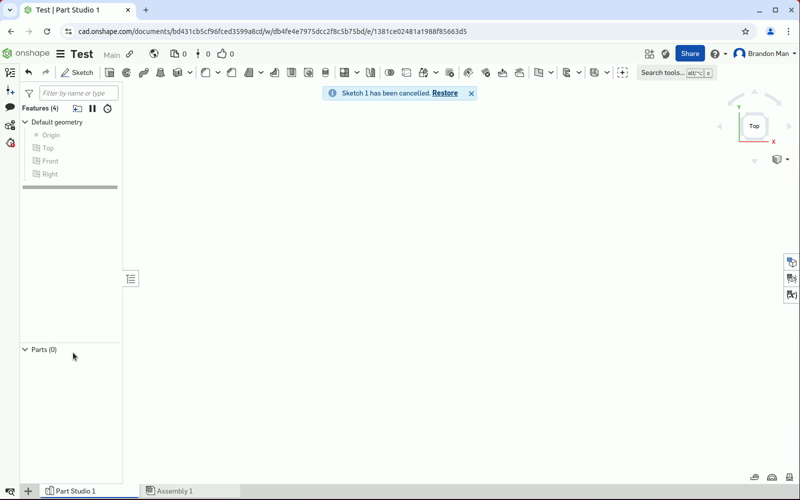
key(space)
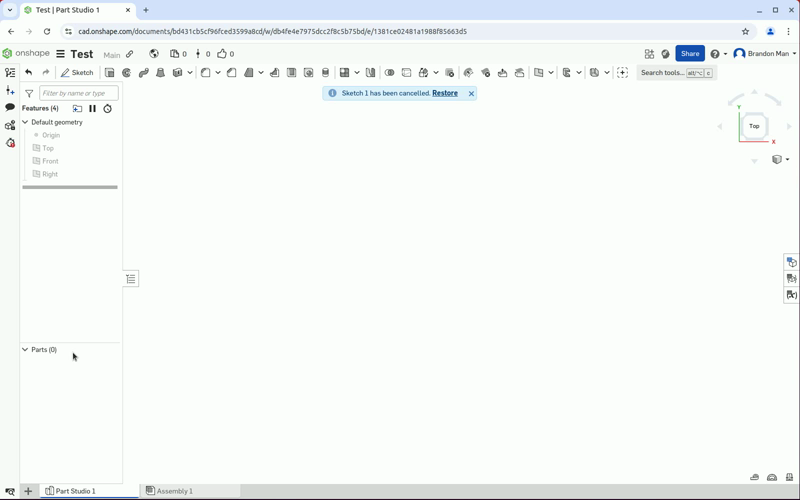
key_down(shift)
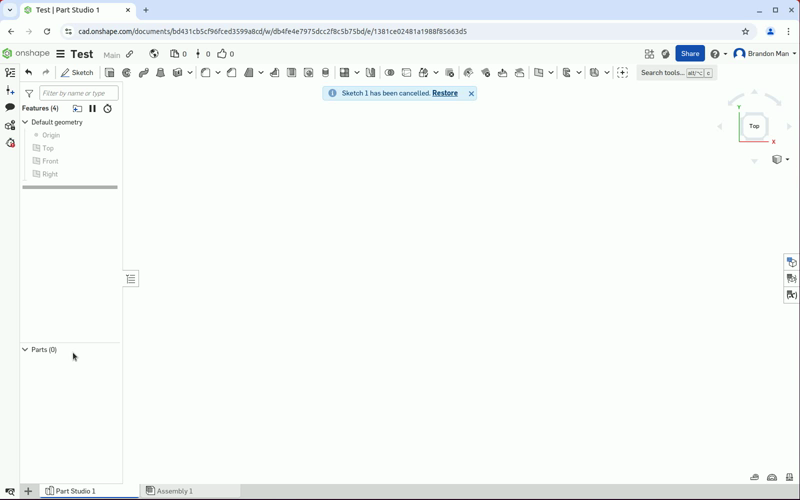
key(up)
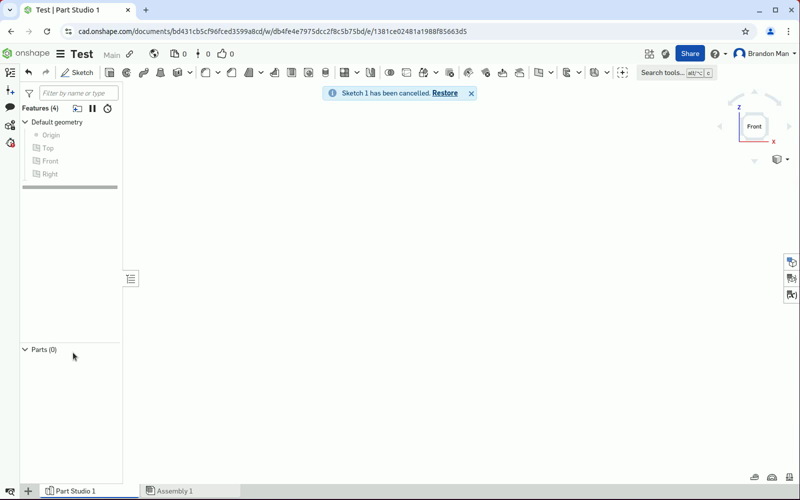
key_up(shift)
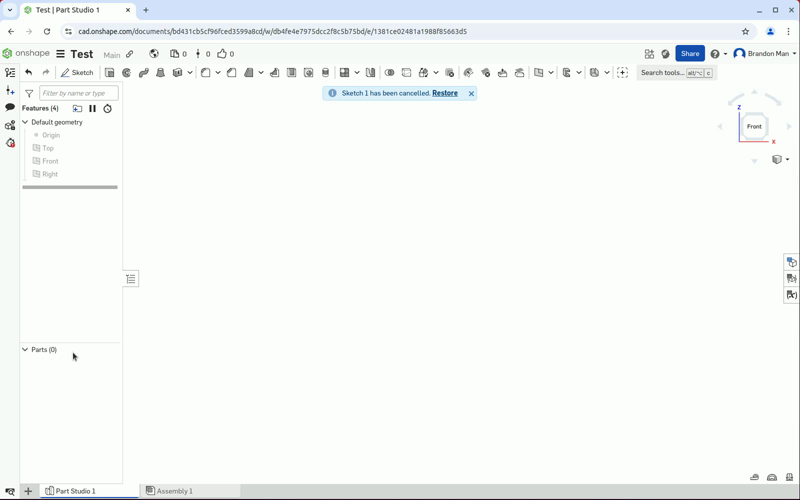
mouse_move(73, 352)
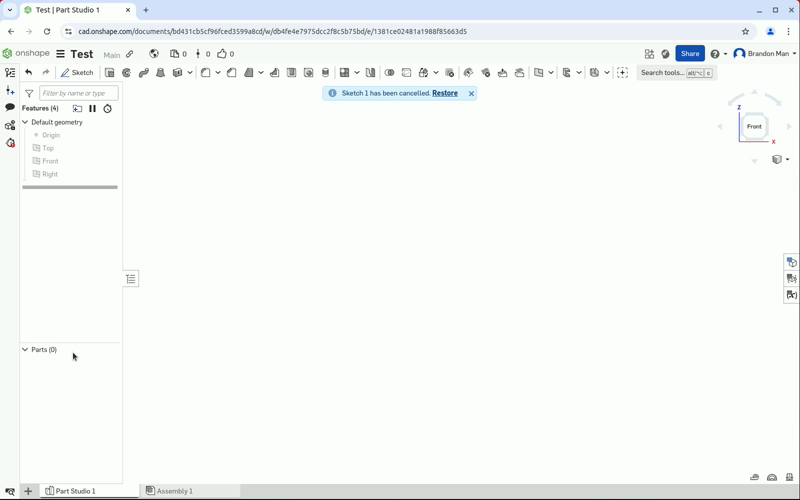
key(shift+y)
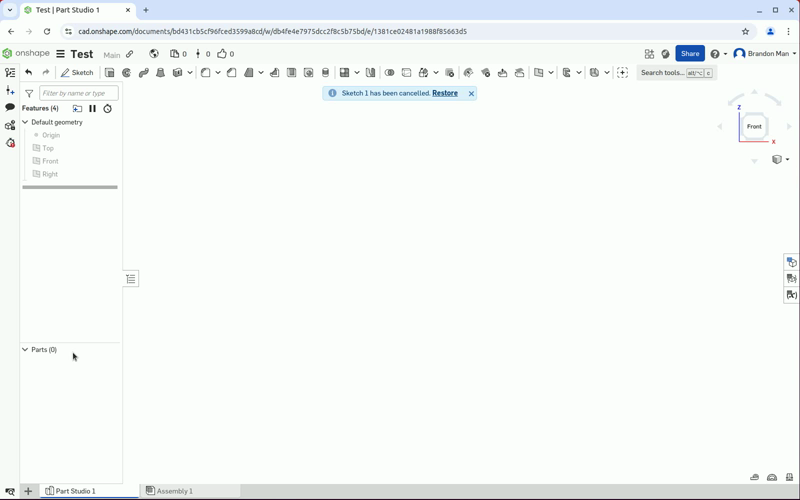
key(shift+s)
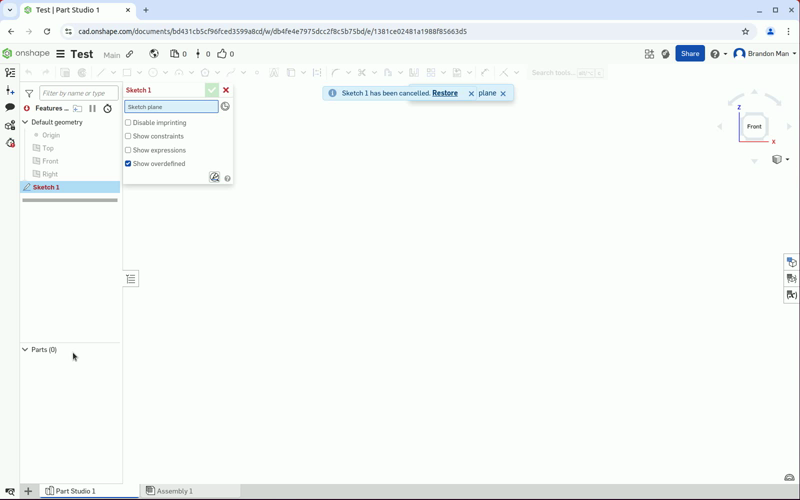
mouse_move(73, 163)
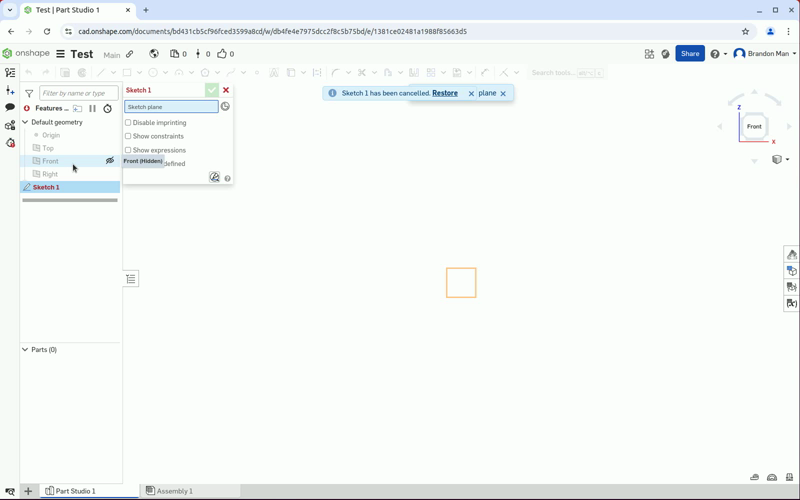
click(73, 163)
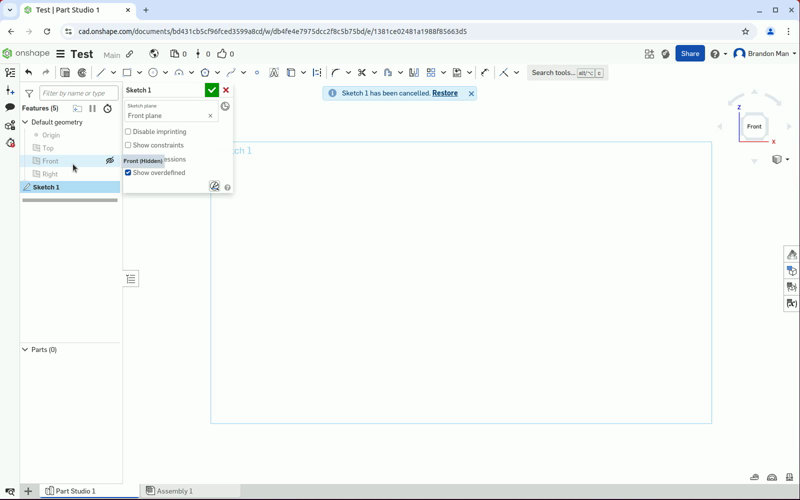
mouse_move(73, 352)
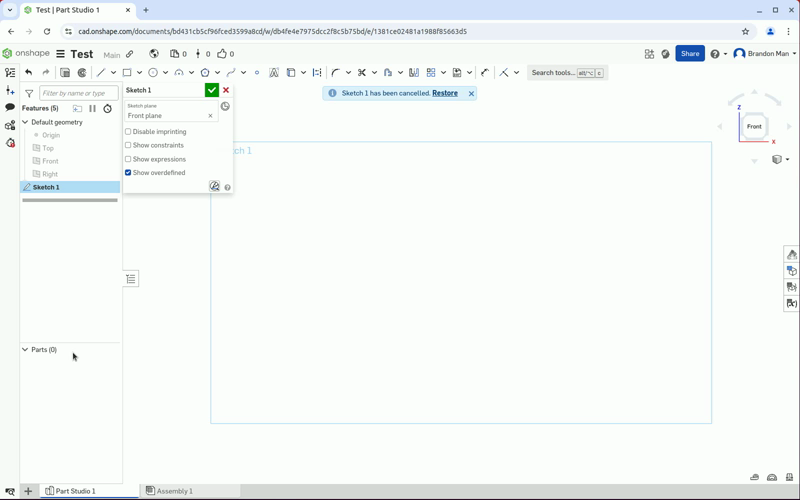
key(y)
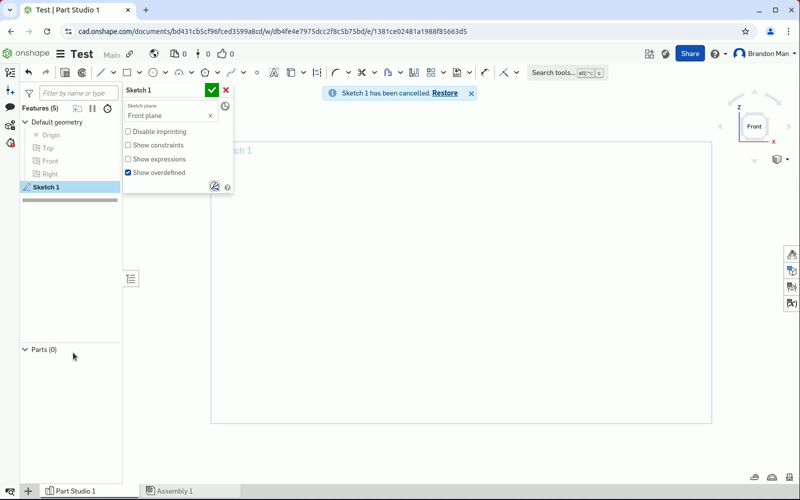
key(l)
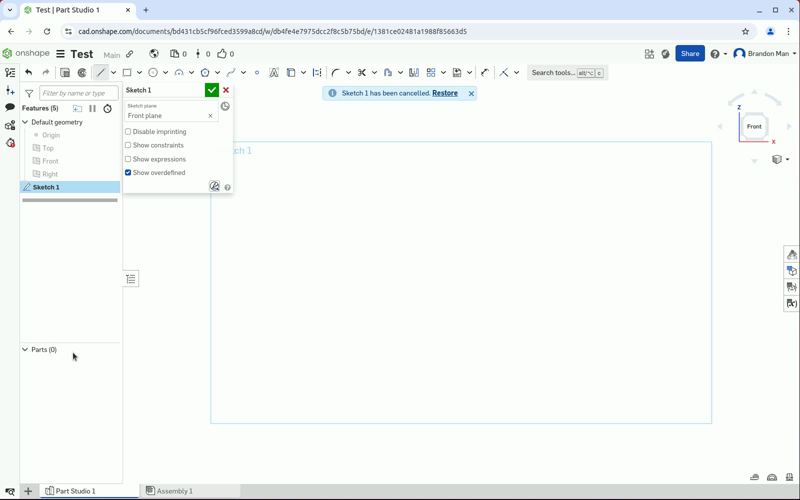
key_down(shift)
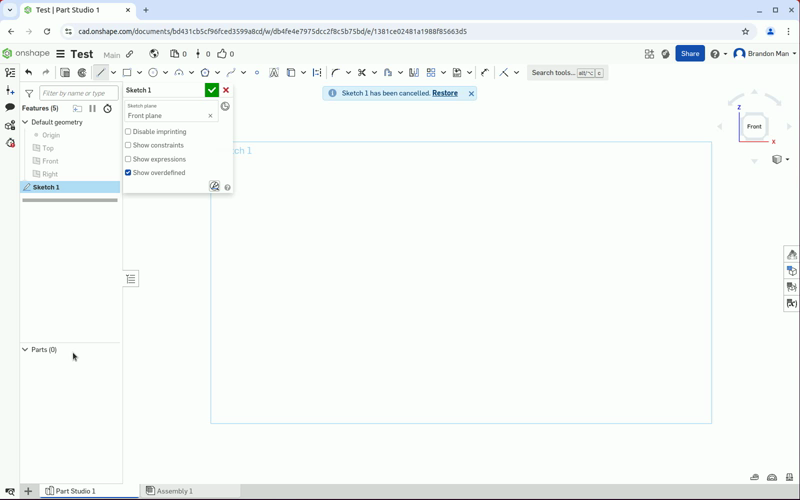
mouse_move(393, 339)
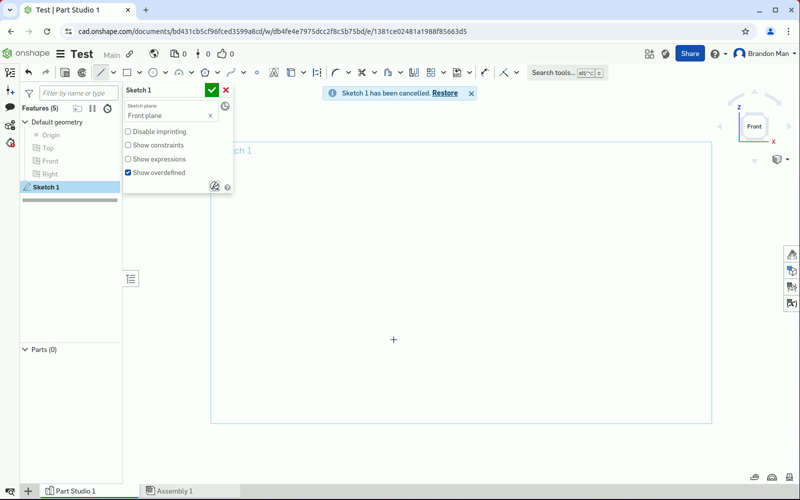
click(393, 339)
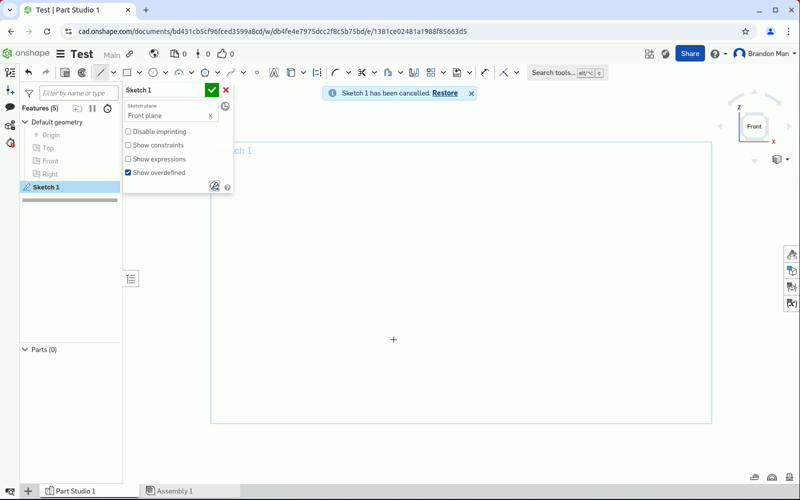
key_up(shift)
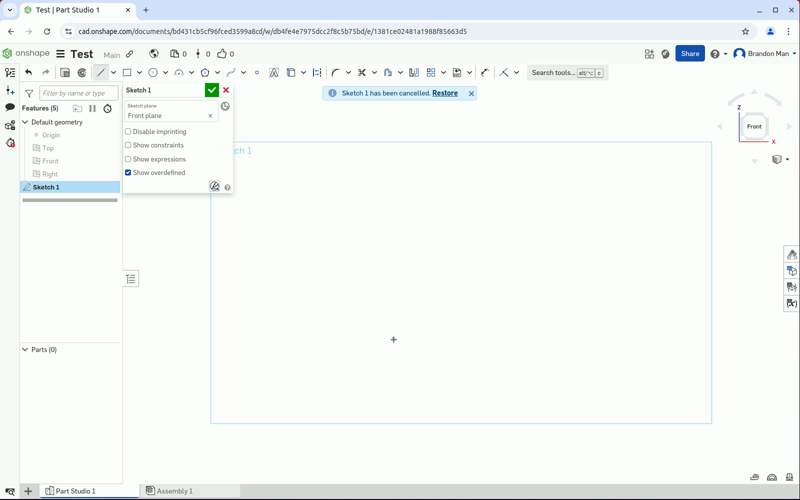
key_down(shift)
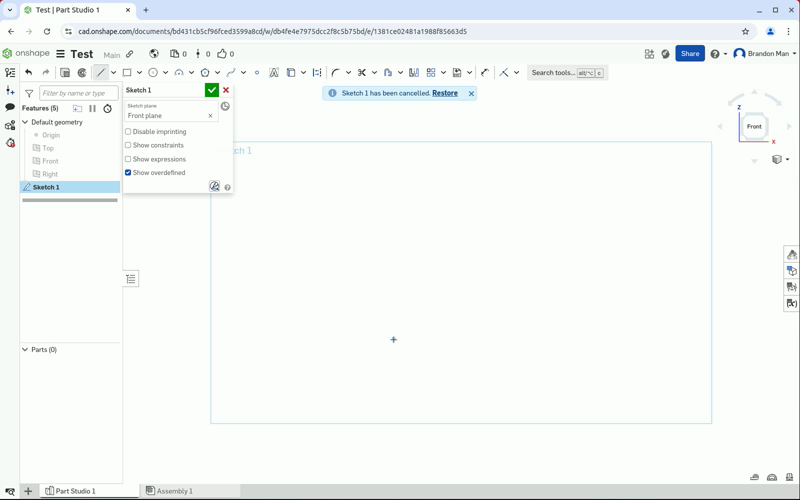
mouse_move(509, 339)
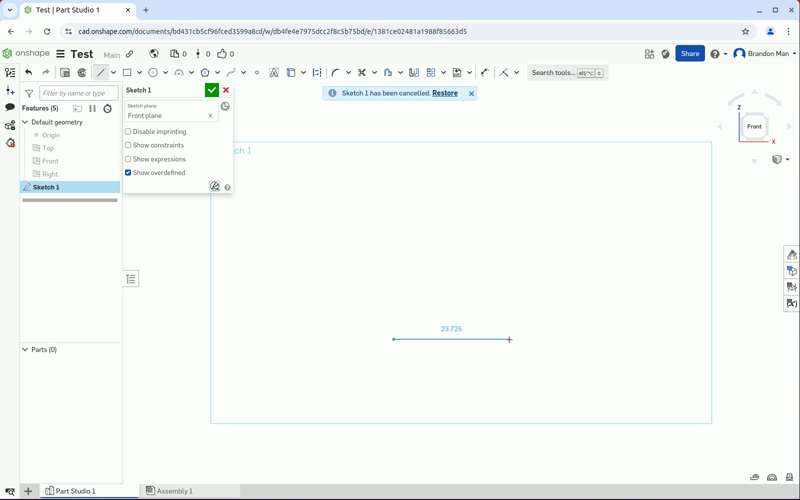
click(509, 339)
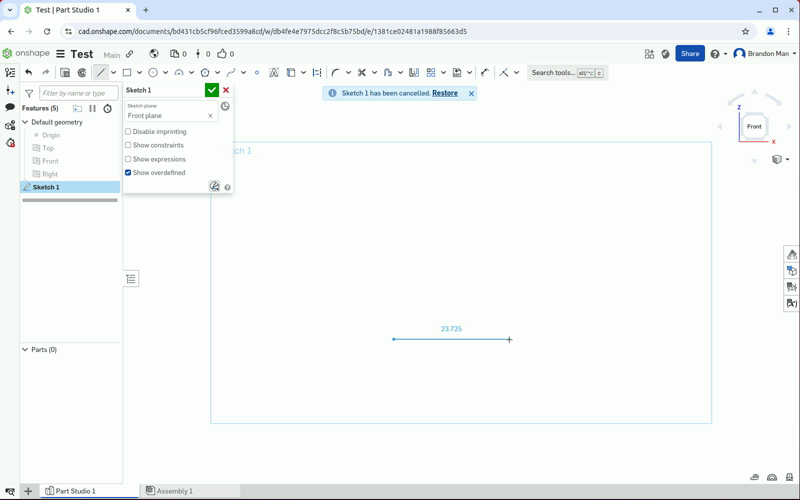
key_up(shift)
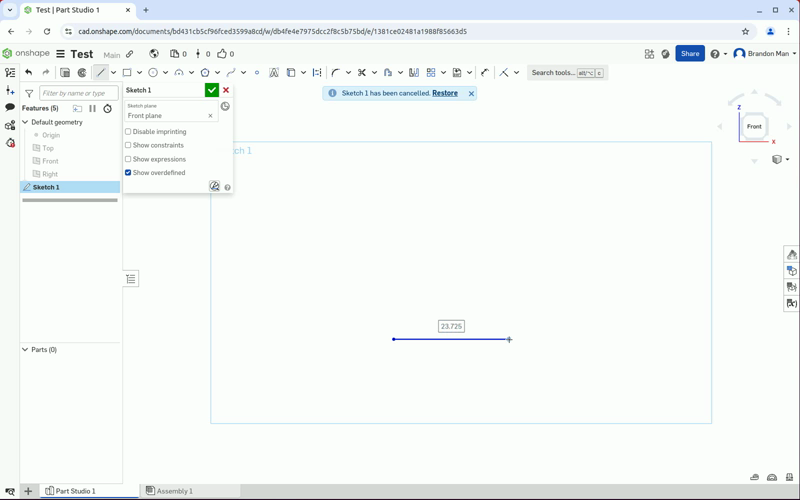
key_down(shift)
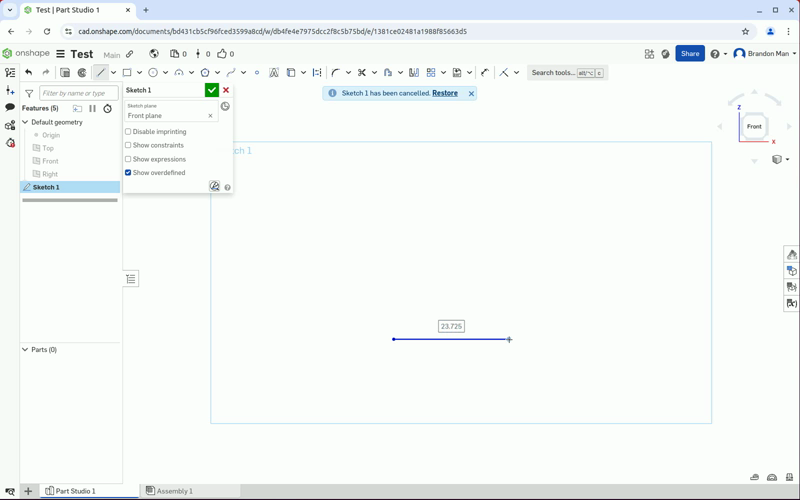
mouse_move(509, 217)
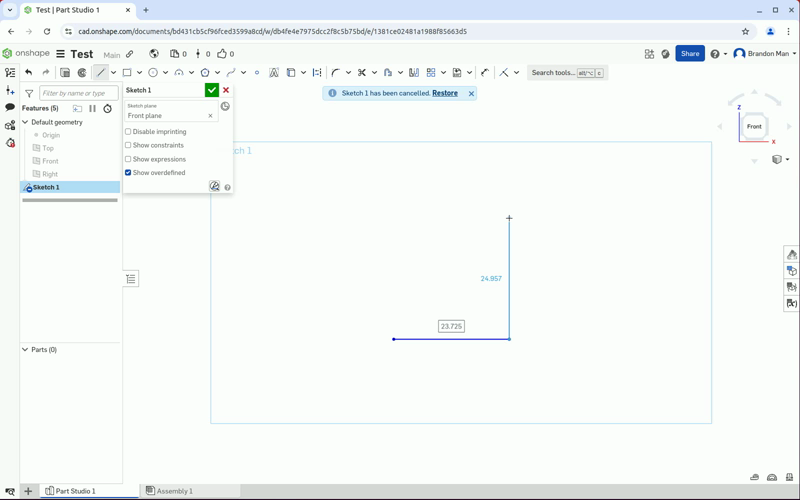
click(509, 217)
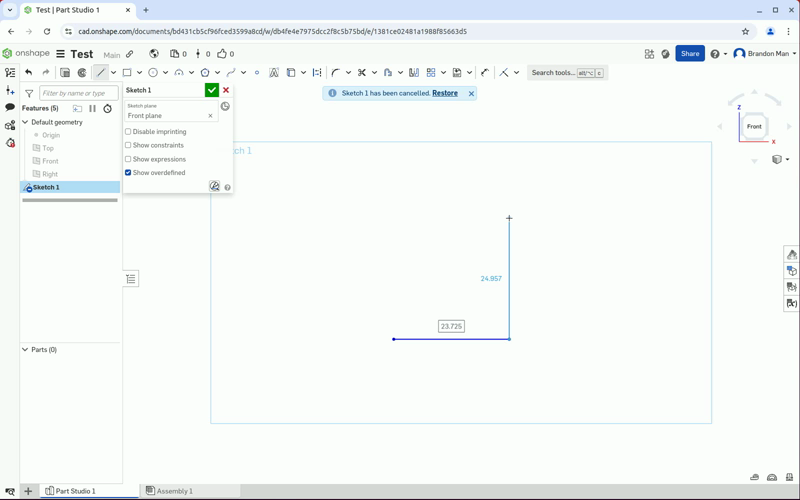
key_up(shift)
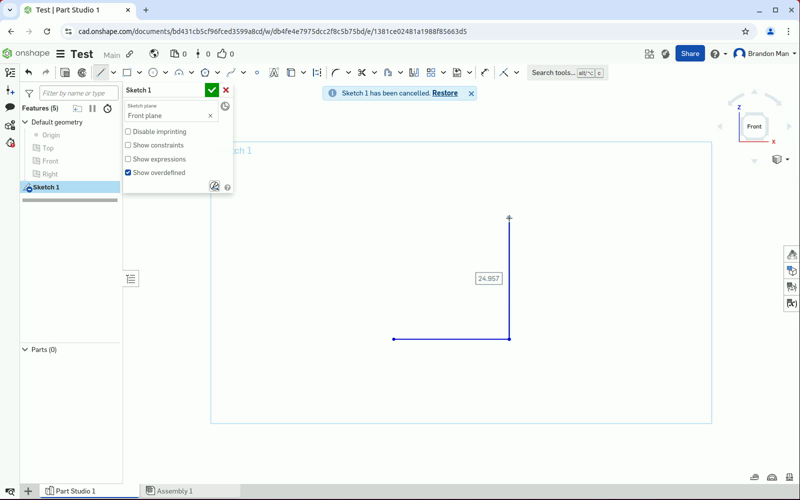
key_down(shift)
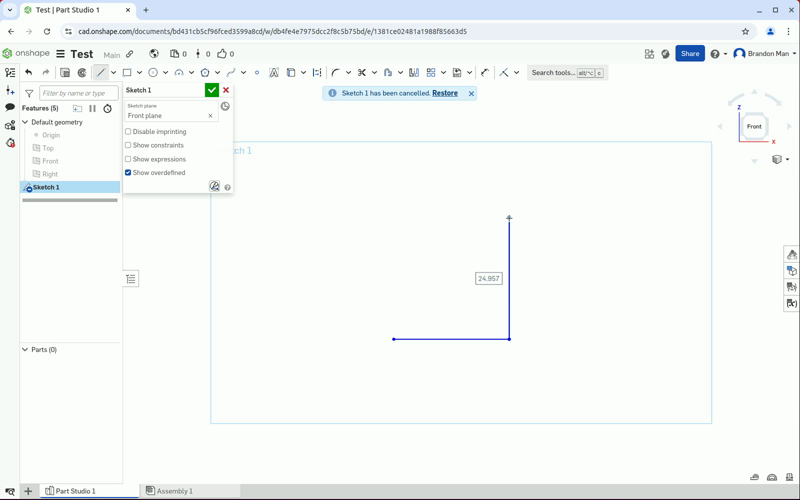
mouse_move(393, 217)
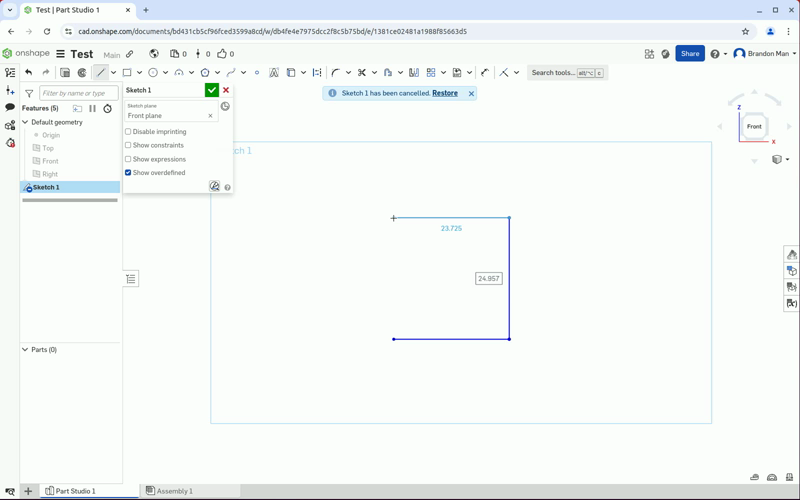
click(393, 217)
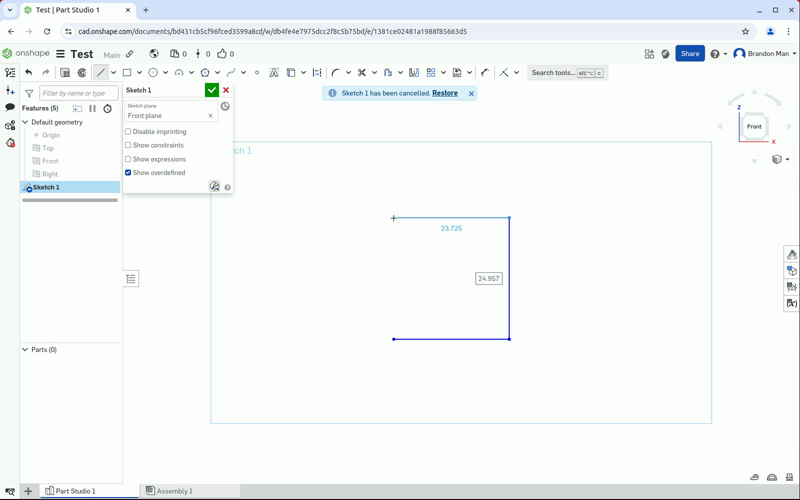
key_up(shift)
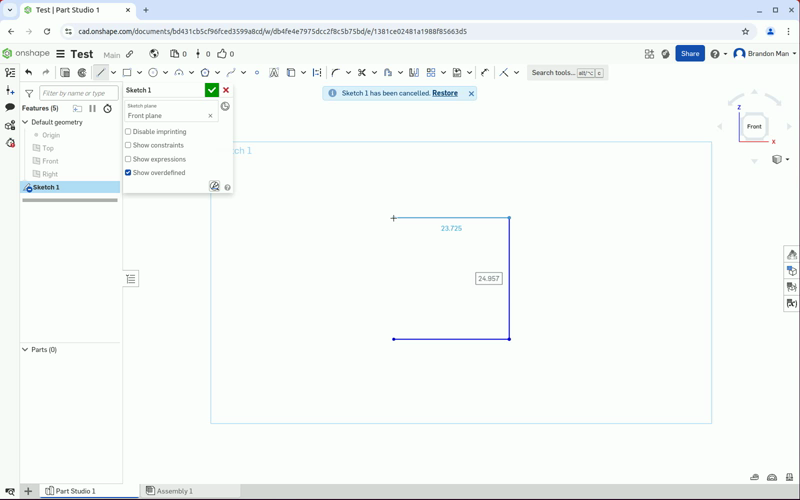
key_down(shift)
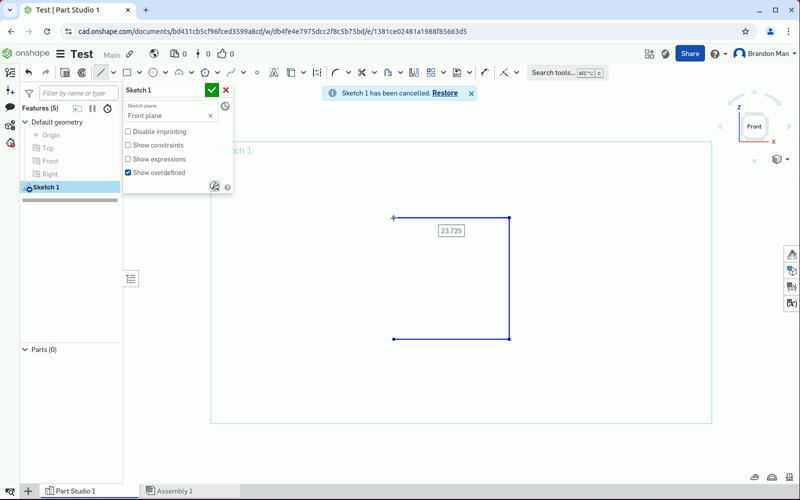
mouse_move(393, 339)
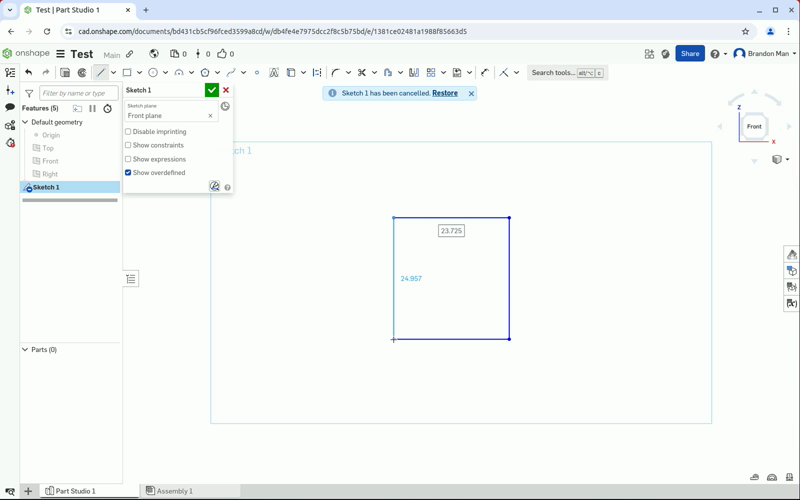
key_up(shift)
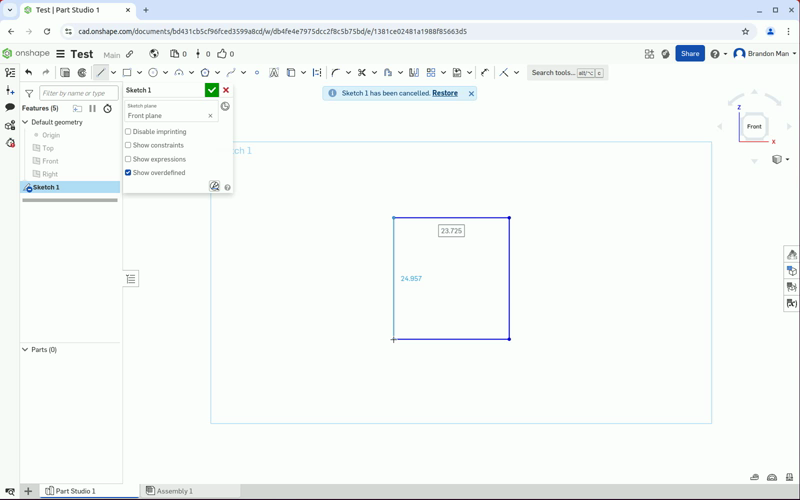
click(393, 339)
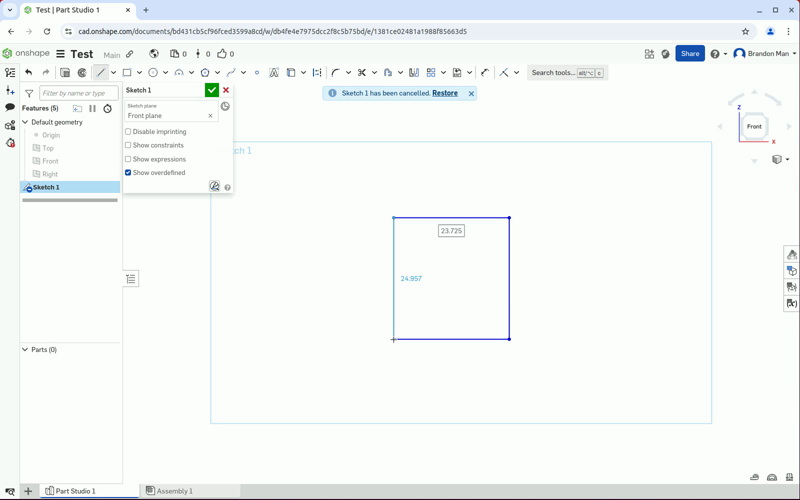
key(esc)
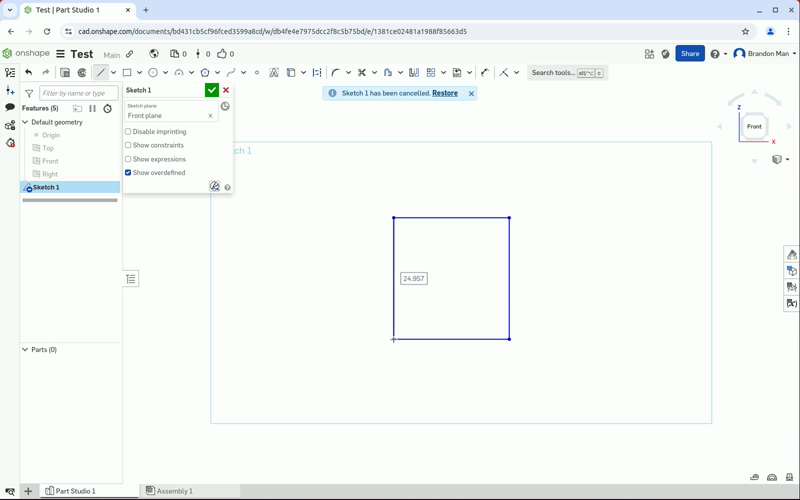
mouse_move(475, 271)
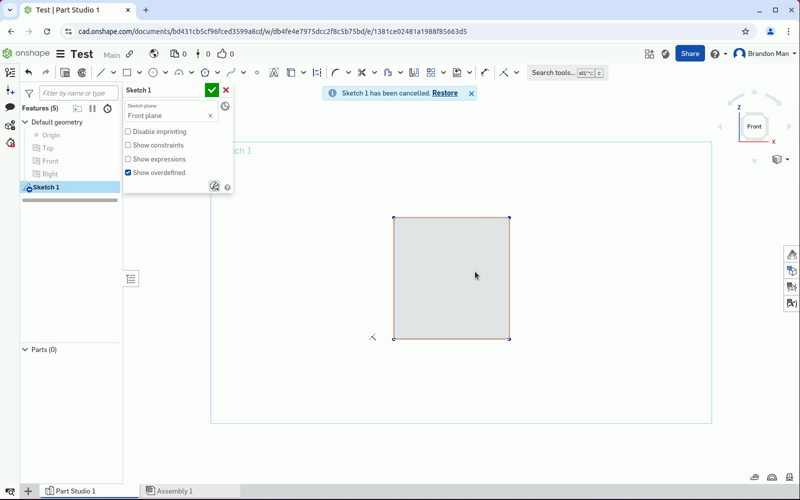
click(475, 271)
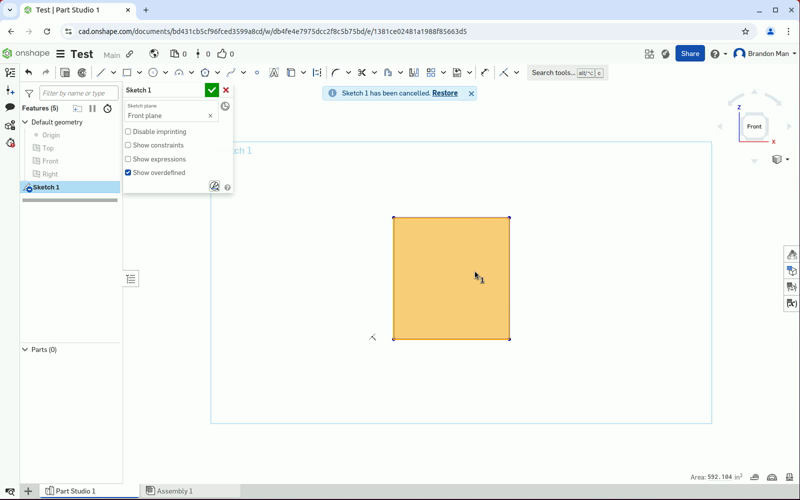
mouse_move(73, 352)
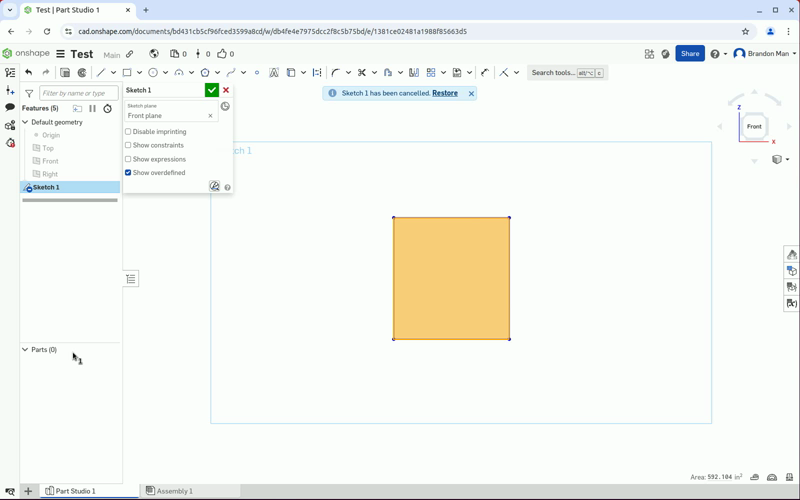
key(shift+y)
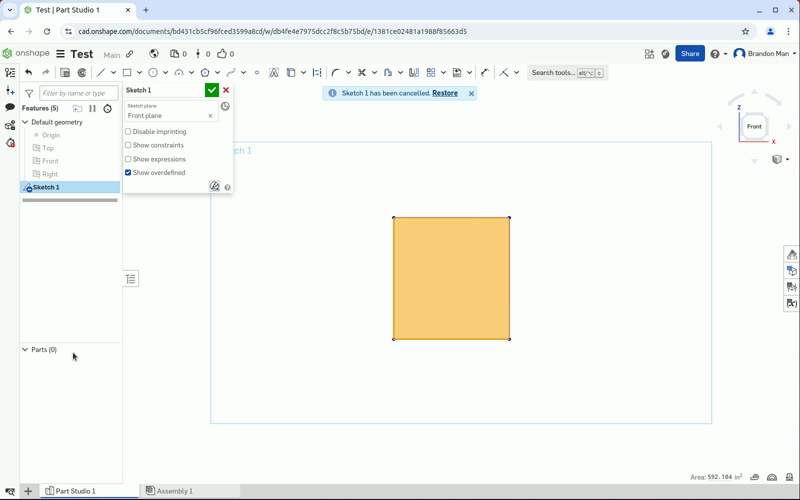
key(shift+e)
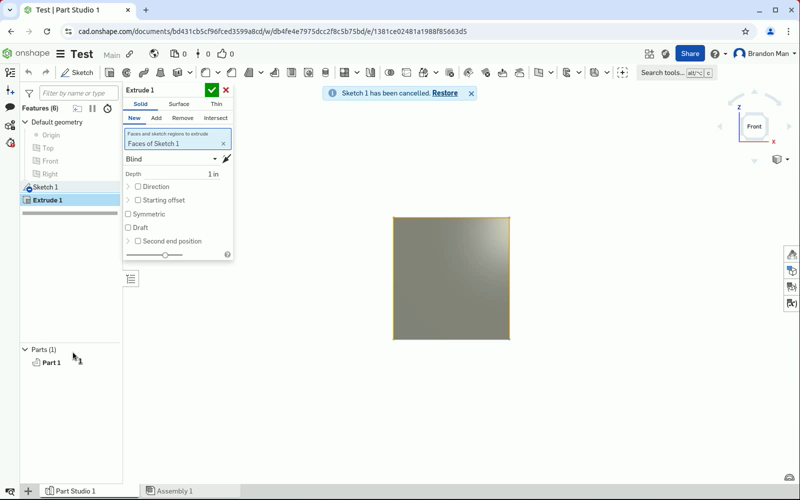
mouse_move(143, 106)
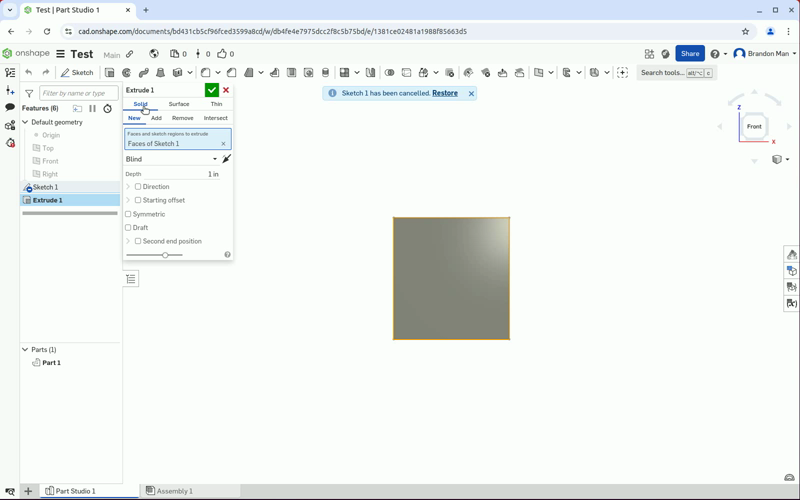
click(143, 106)
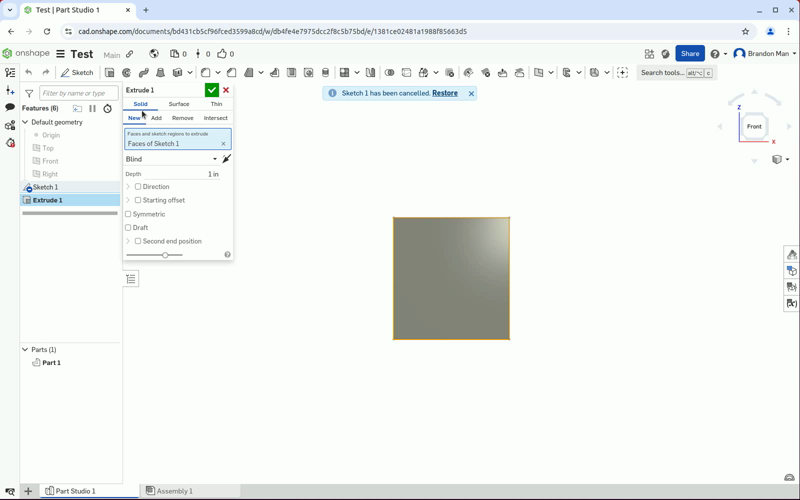
mouse_move(137, 120)
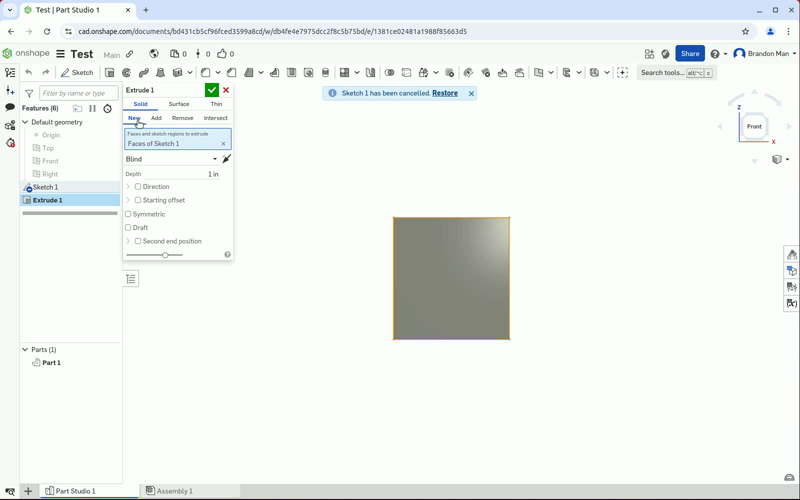
click(137, 120)
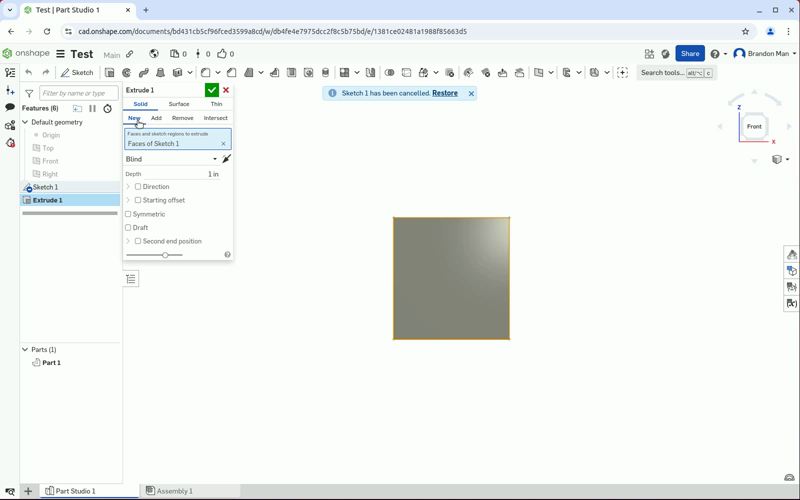
key(tab, 4)
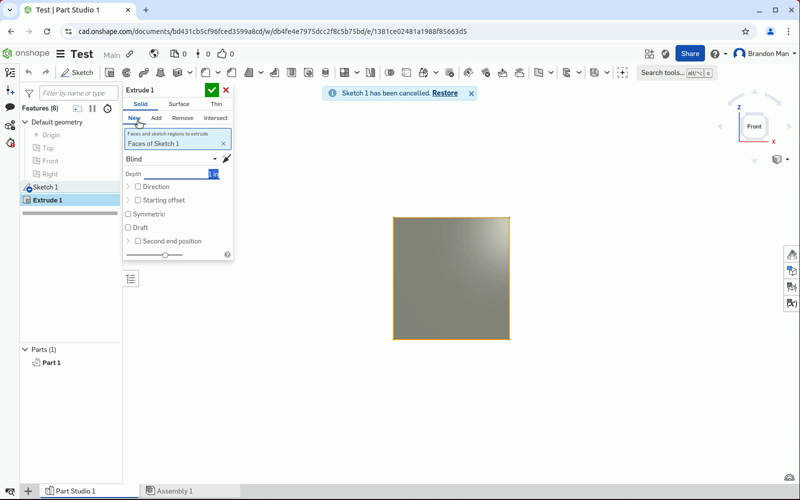
text(9.869)
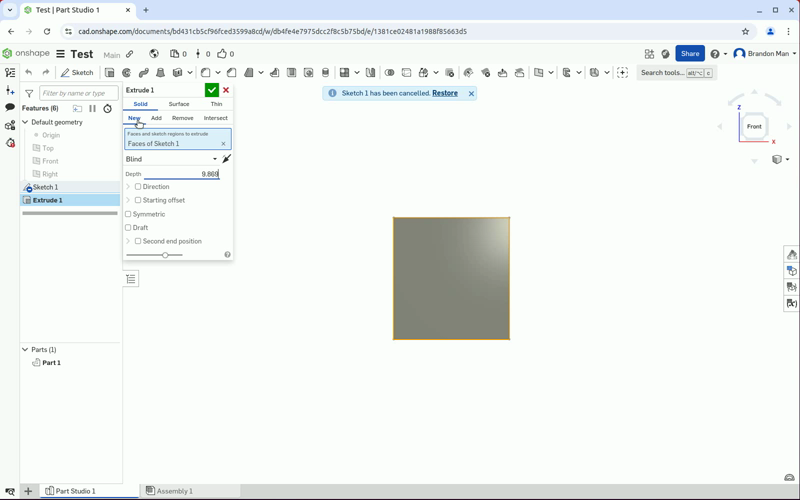
key(enter)
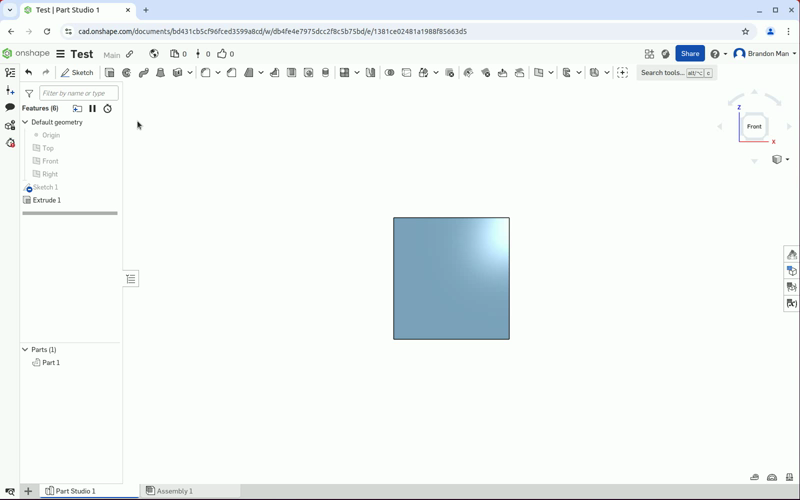
key(shift+h)
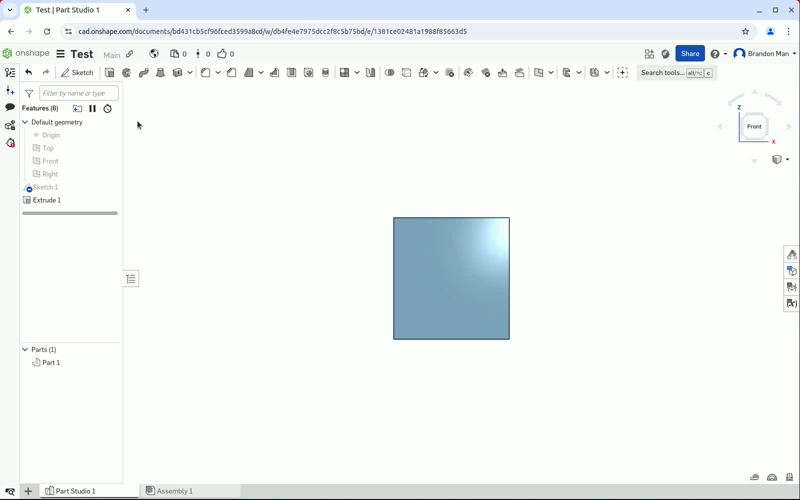
key(shift+h)
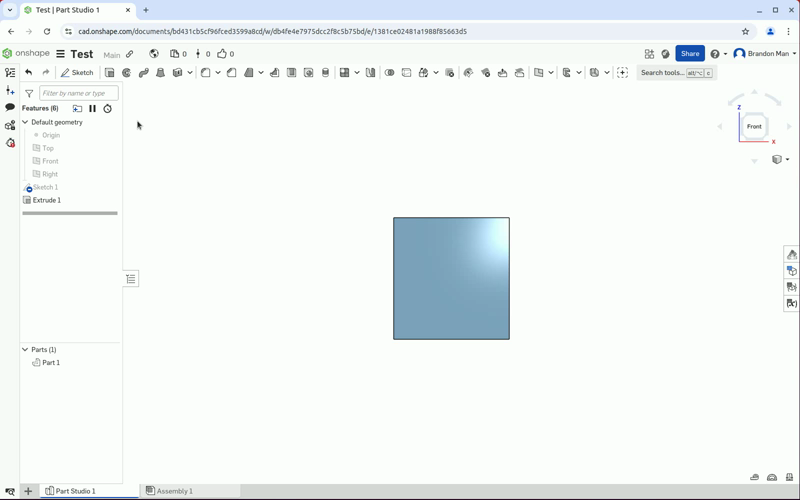
mouse_move(73, 189)
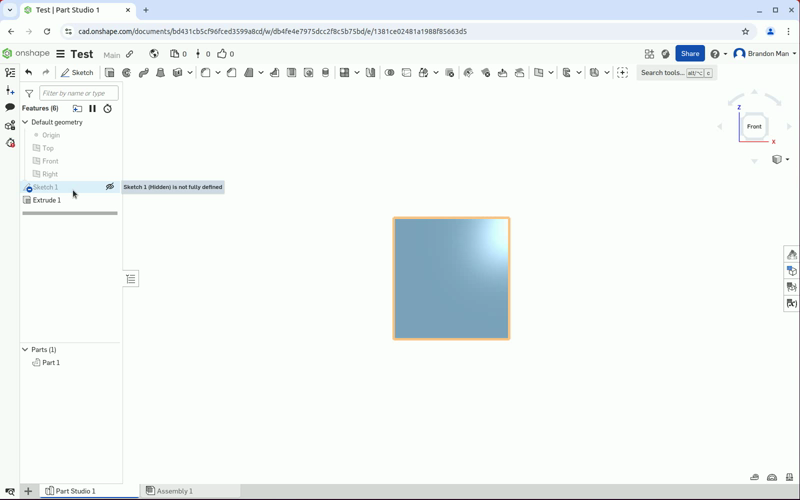
click(73, 189)
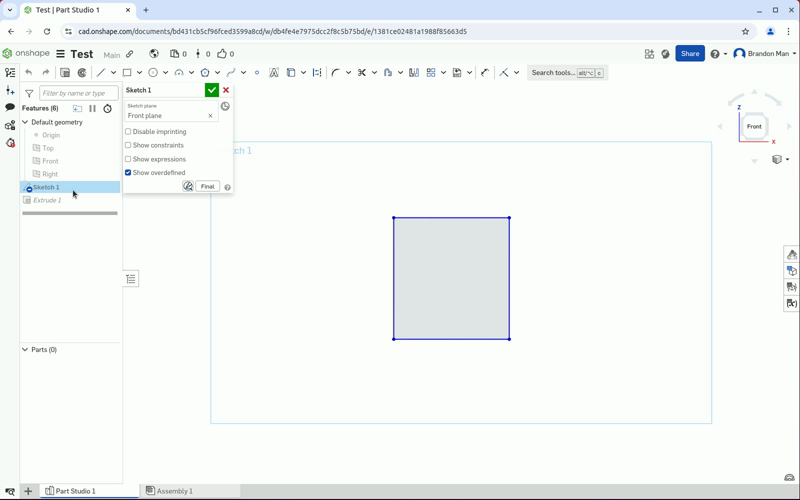
mouse_move(229, 92)
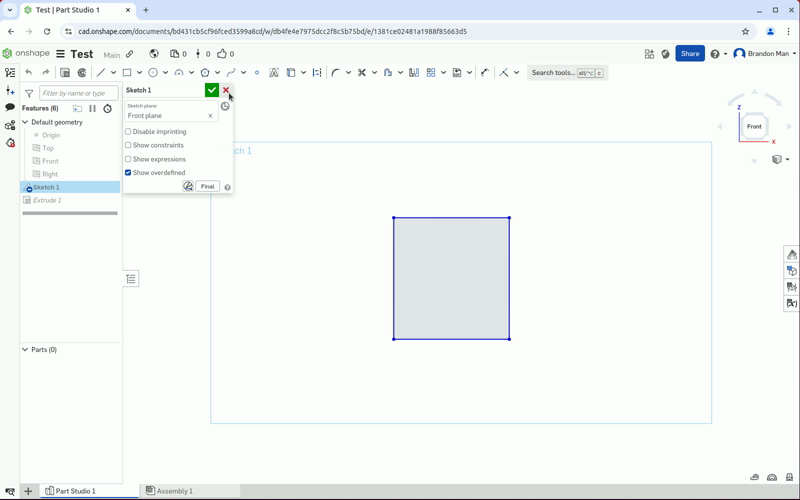
click(229, 92)
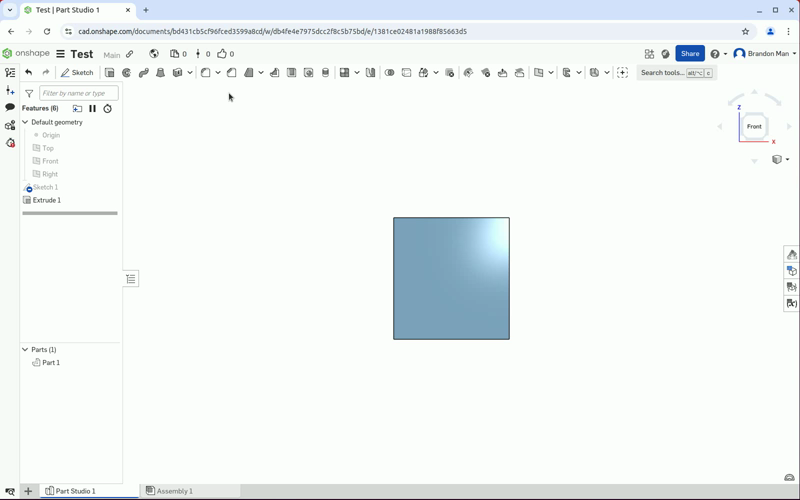
mouse_move(541, 75)
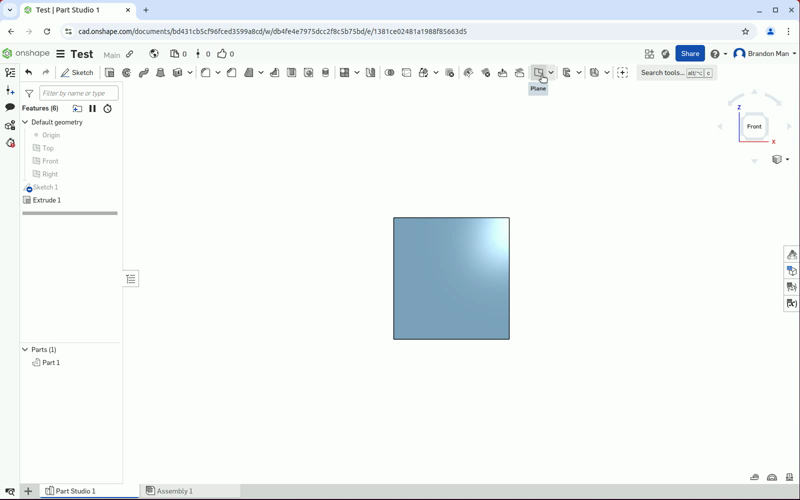
click(541, 75)
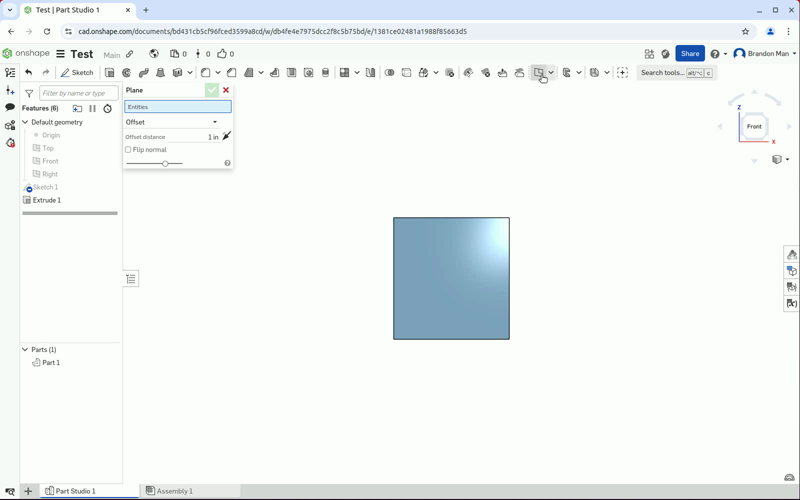
mouse_move(73, 163)
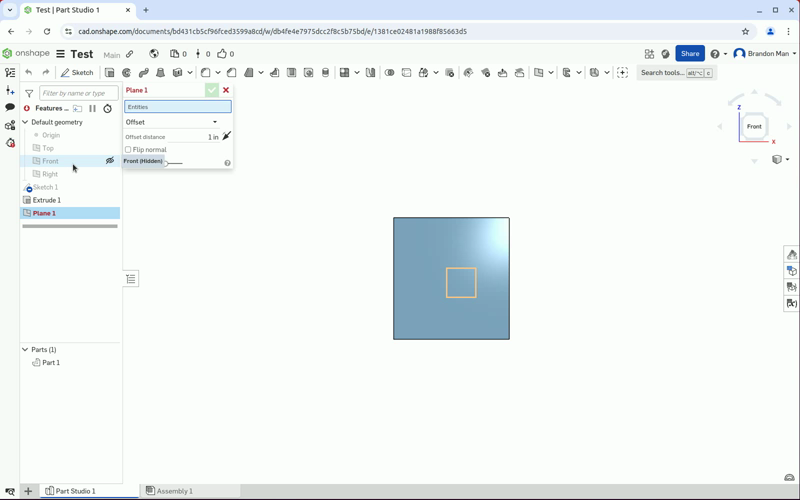
click(73, 163)
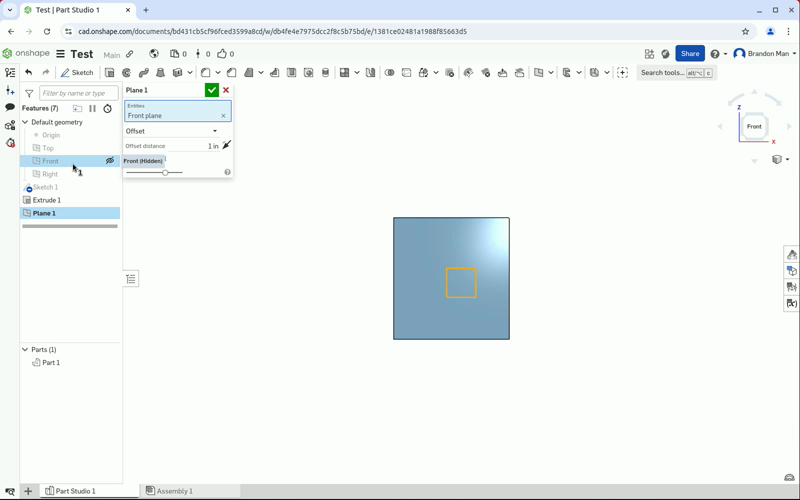
key(tab, 2)
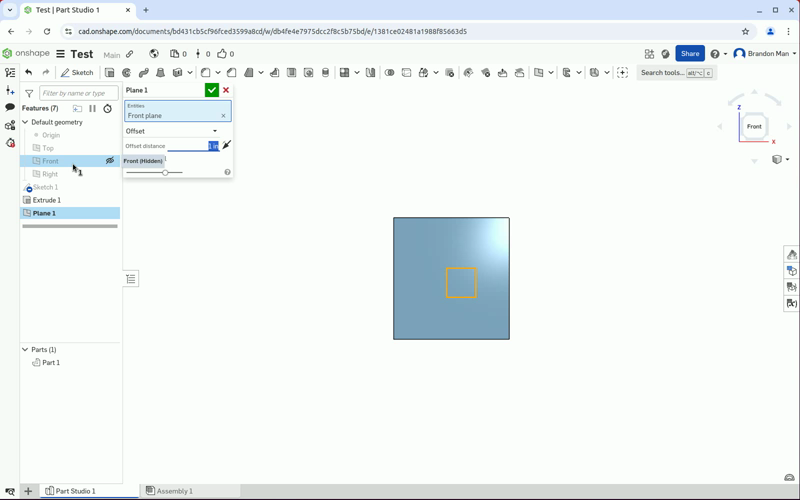
text(9.86)
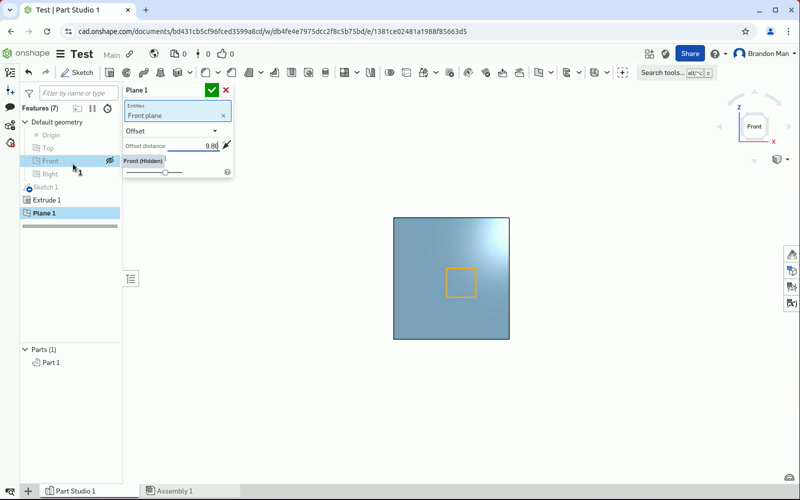
key(enter, 2)
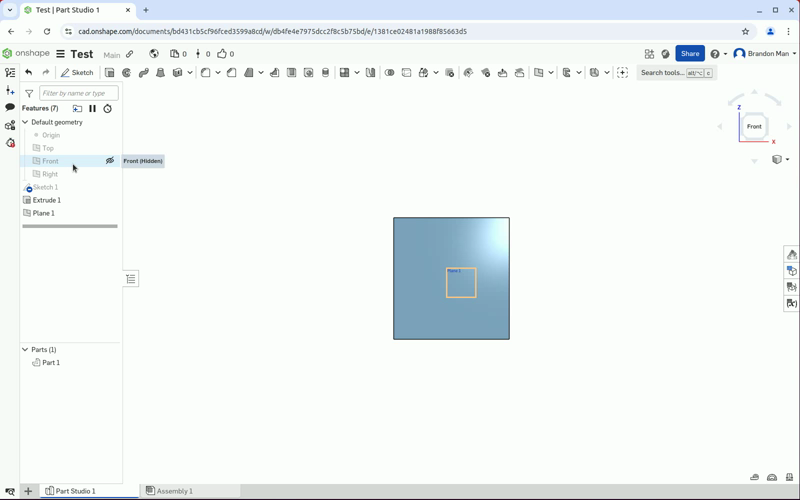
key(shift+s)
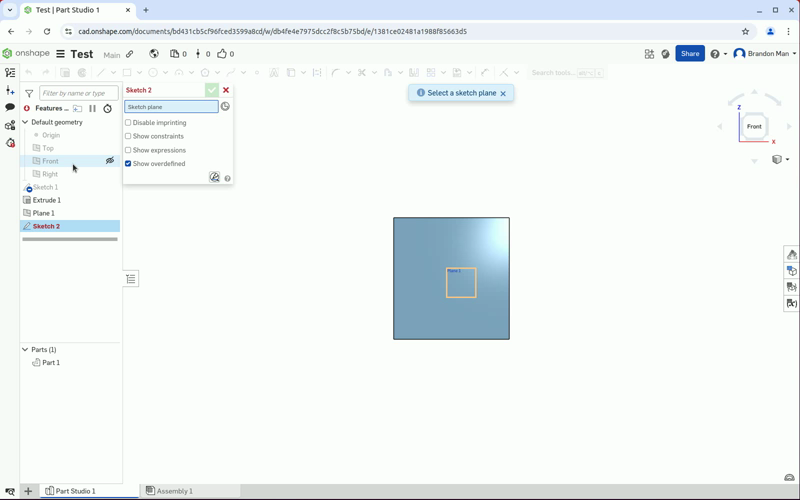
mouse_move(73, 215)
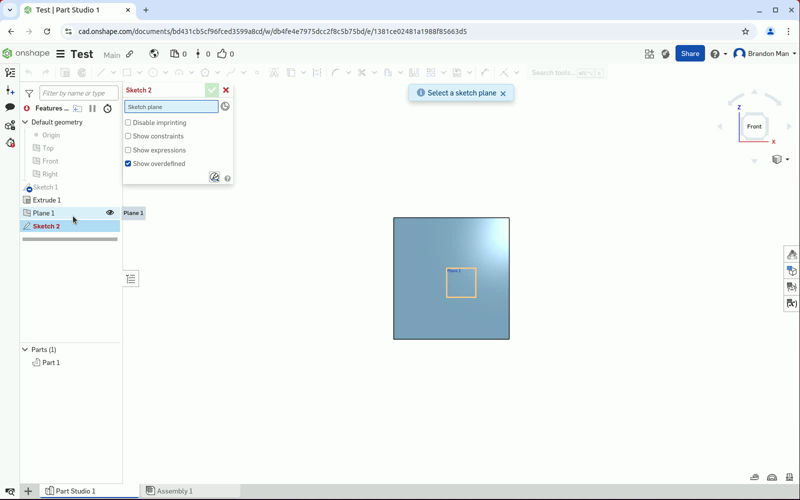
click(73, 215)
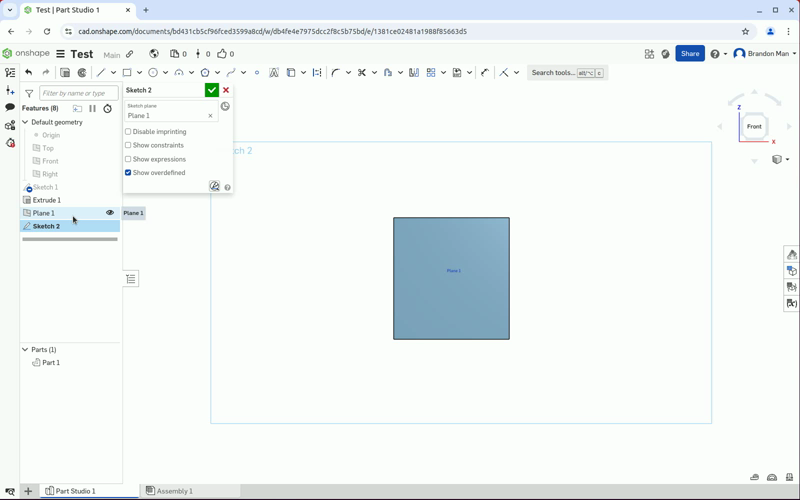
mouse_move(73, 352)
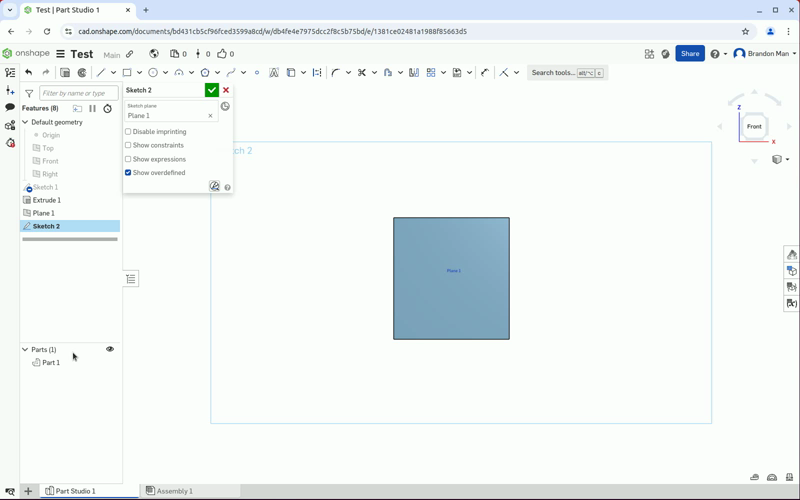
key(y)
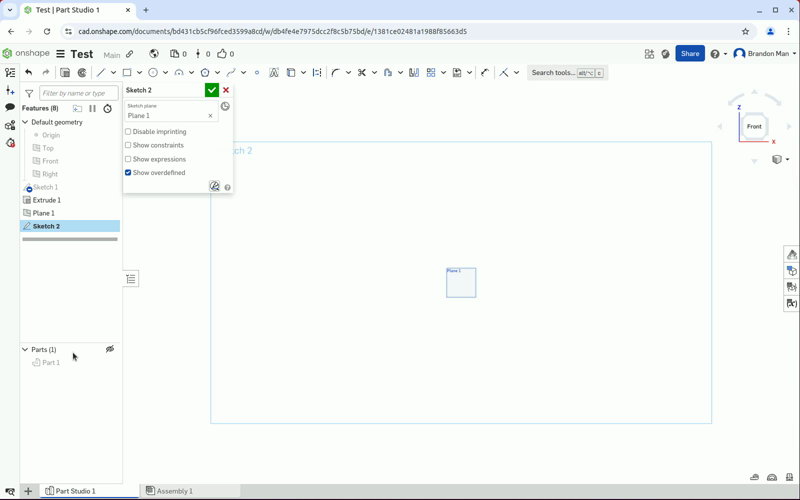
key(l)
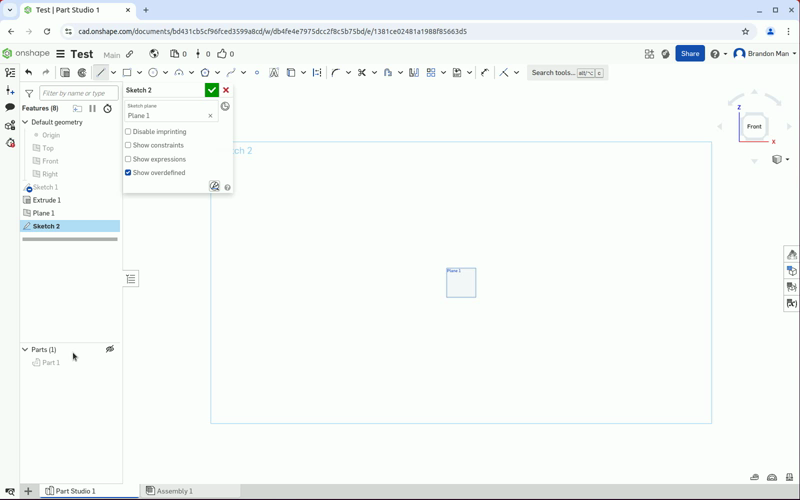
key_down(shift)
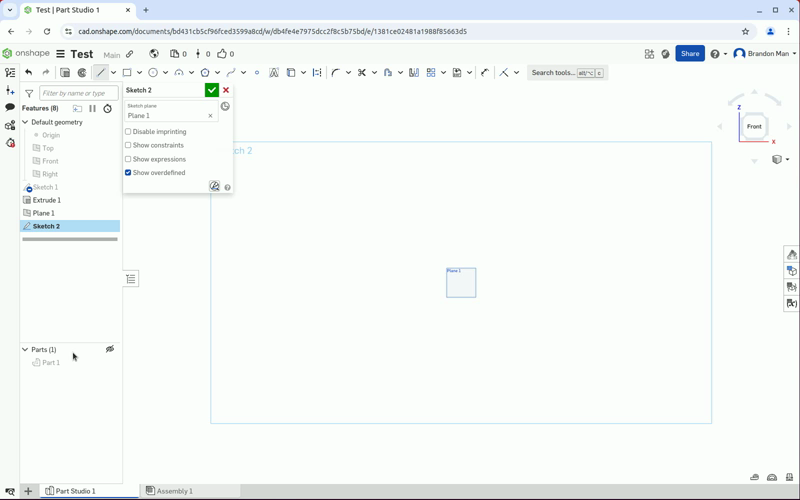
mouse_move(348, 268)
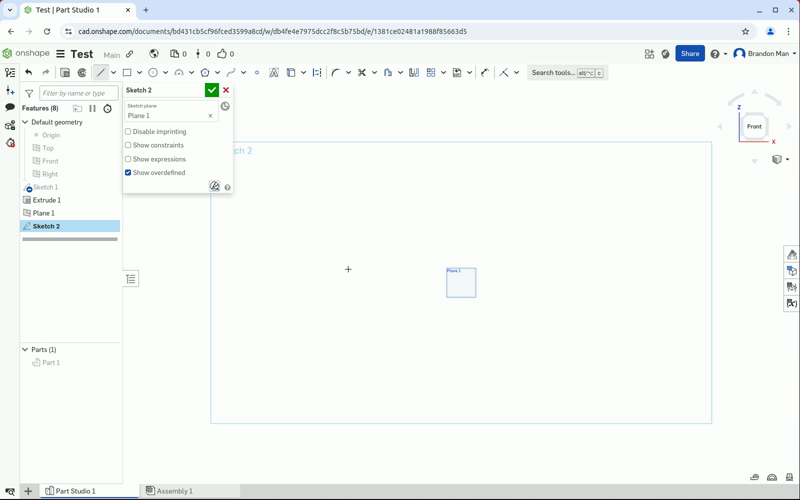
click(348, 268)
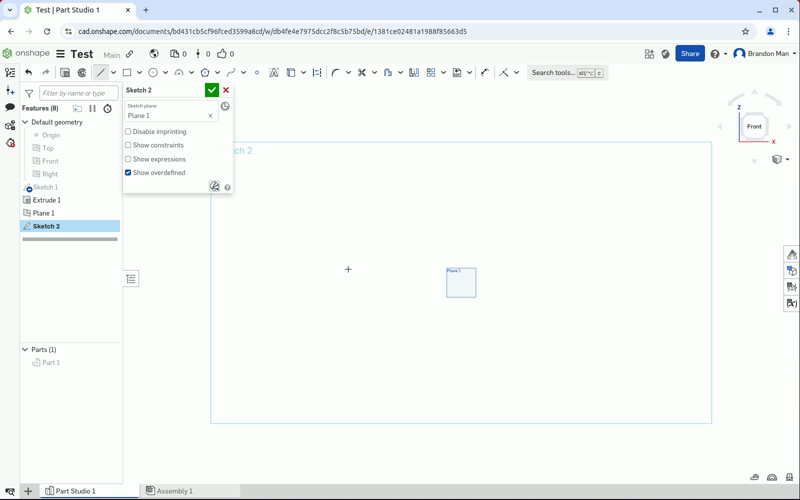
key_up(shift)
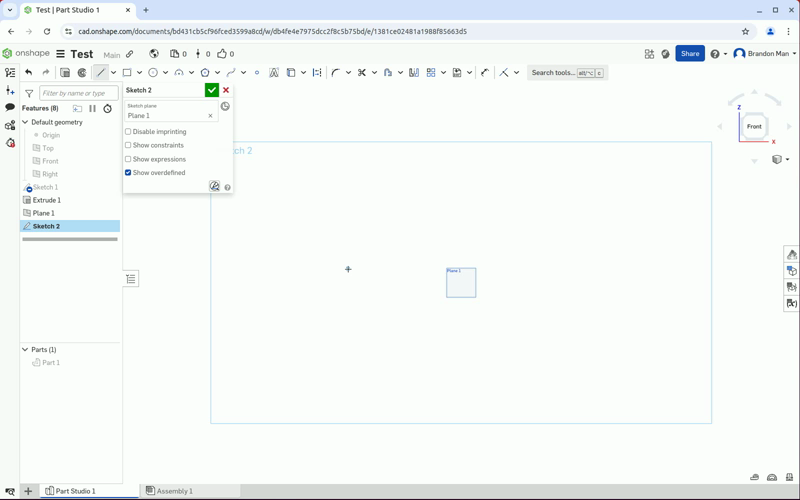
key_down(shift)
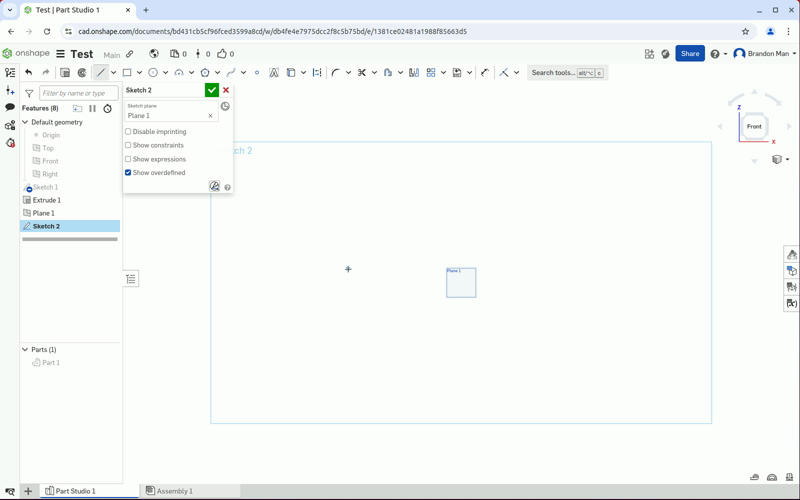
mouse_move(394, 315)
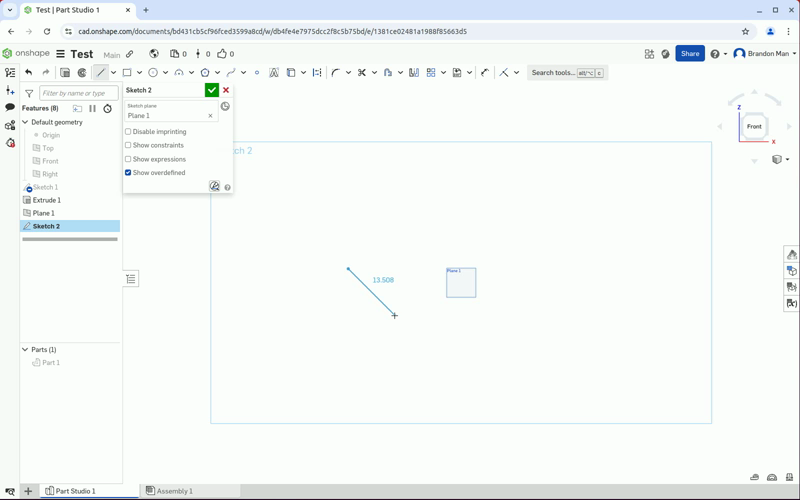
click(394, 315)
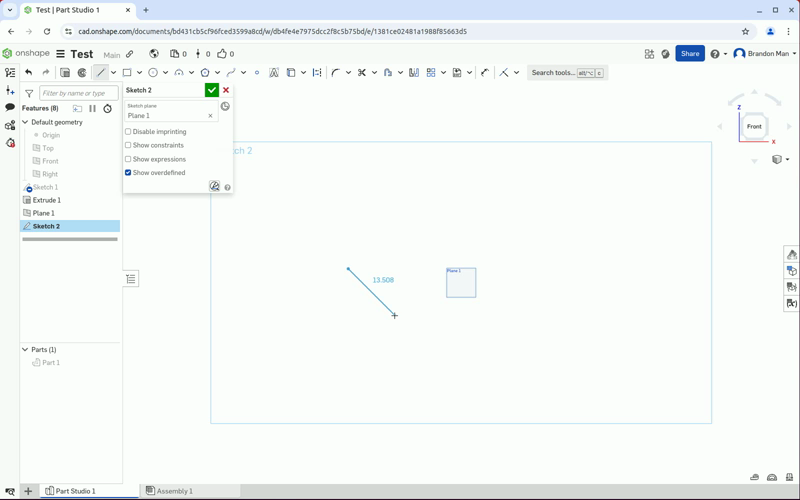
key_up(shift)
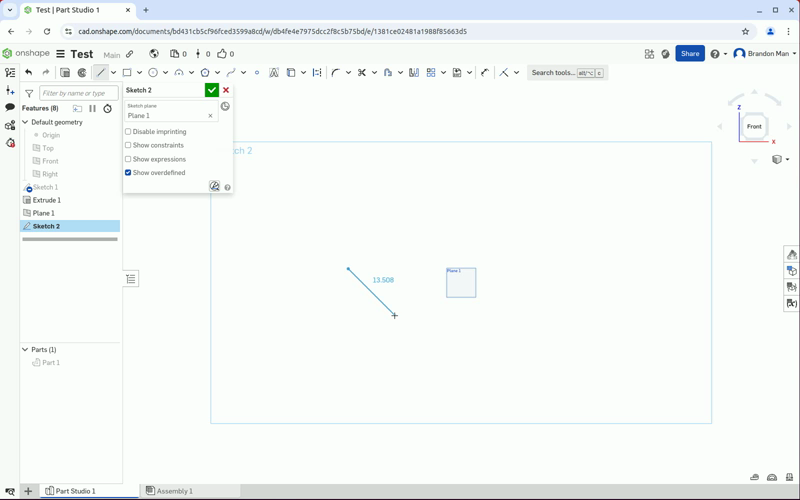
key_down(shift)
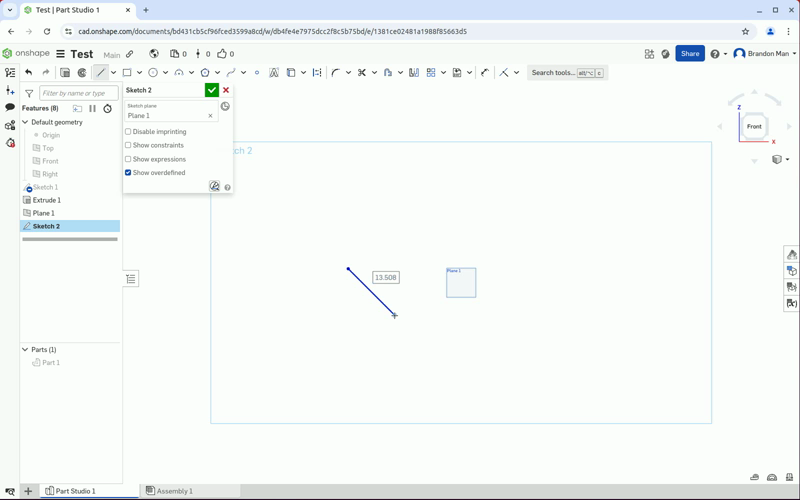
mouse_move(424, 315)
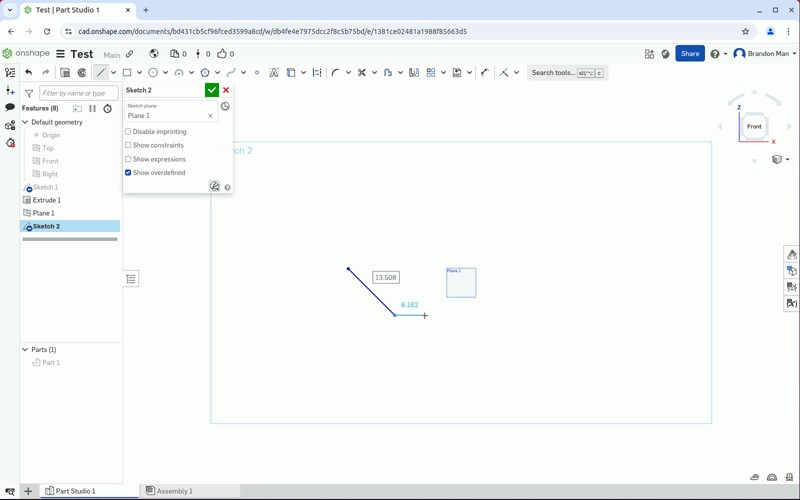
mouse_move(394, 268)
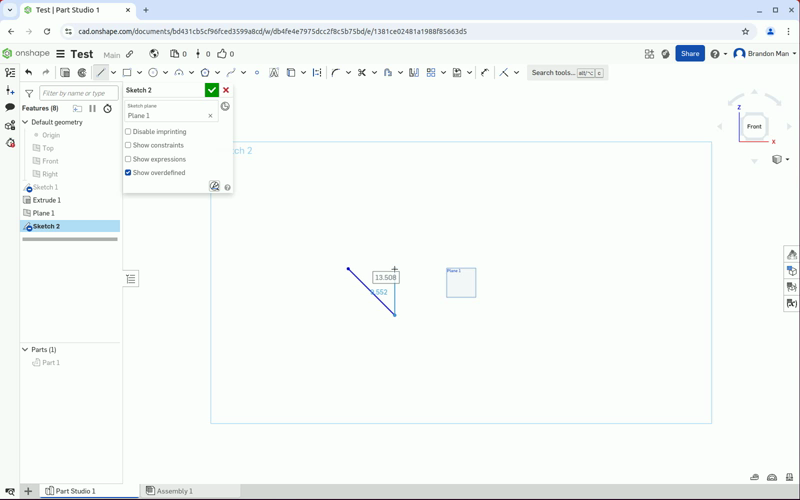
click(394, 268)
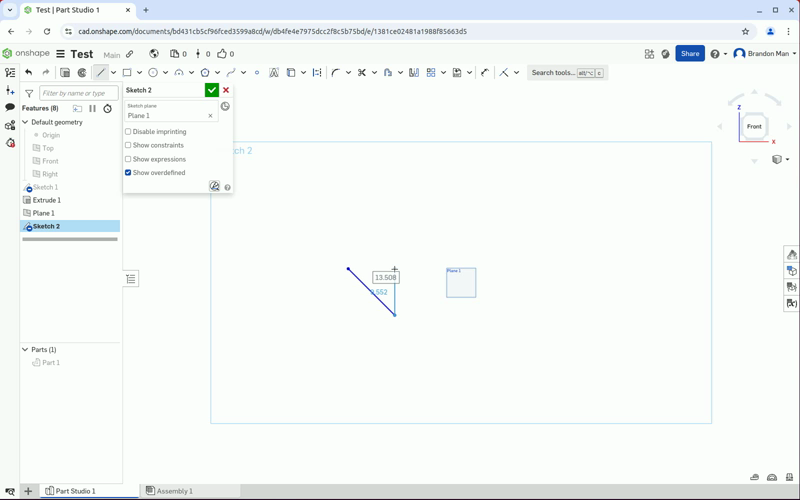
key_up(shift)
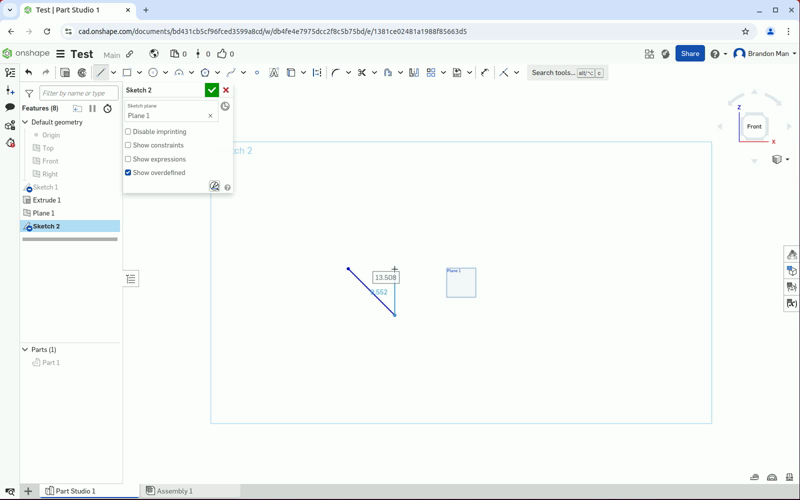
mouse_move(424, 268)
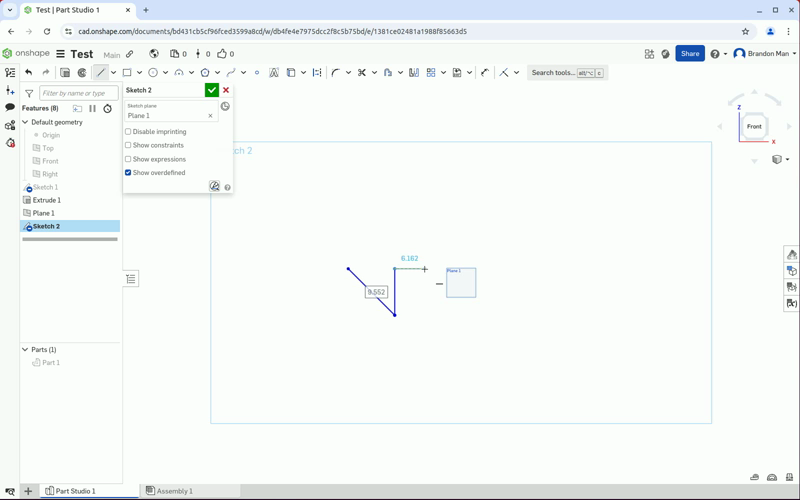
key_down(shift)
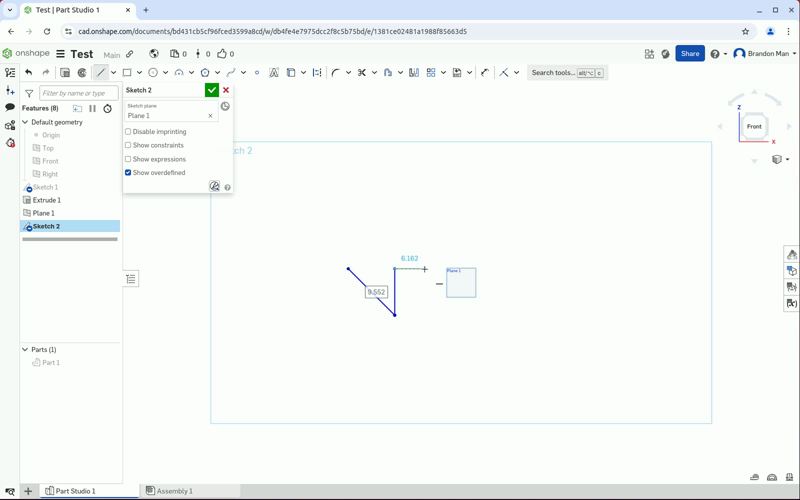
mouse_move(348, 268)
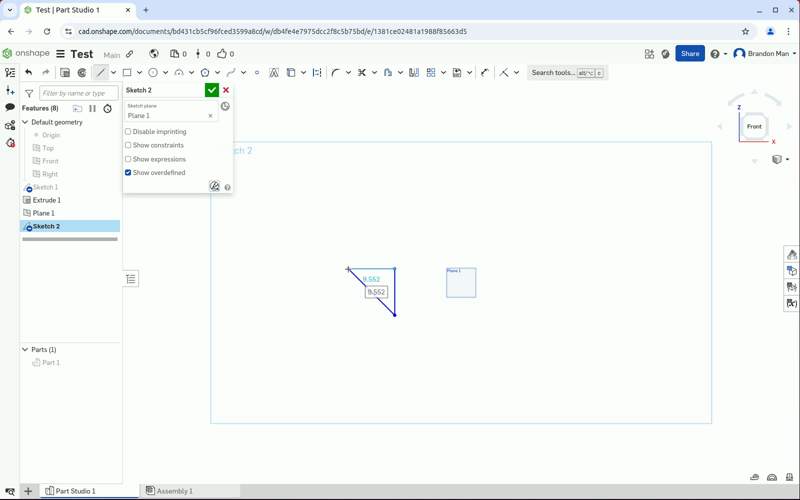
key_up(shift)
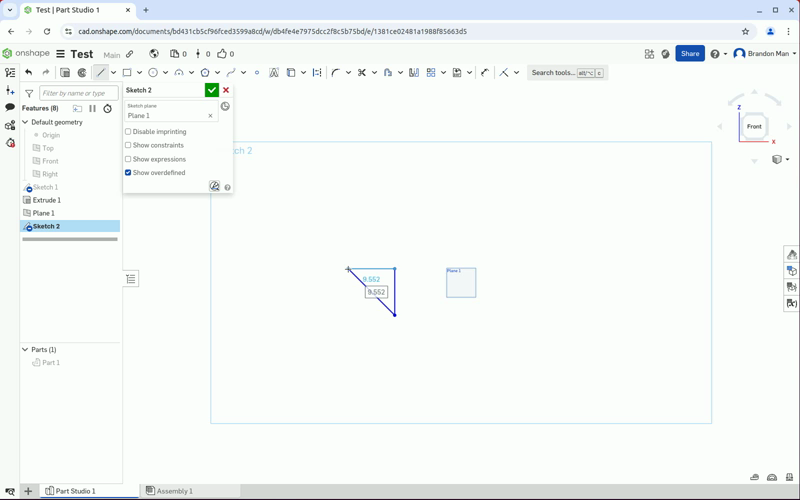
click(348, 268)
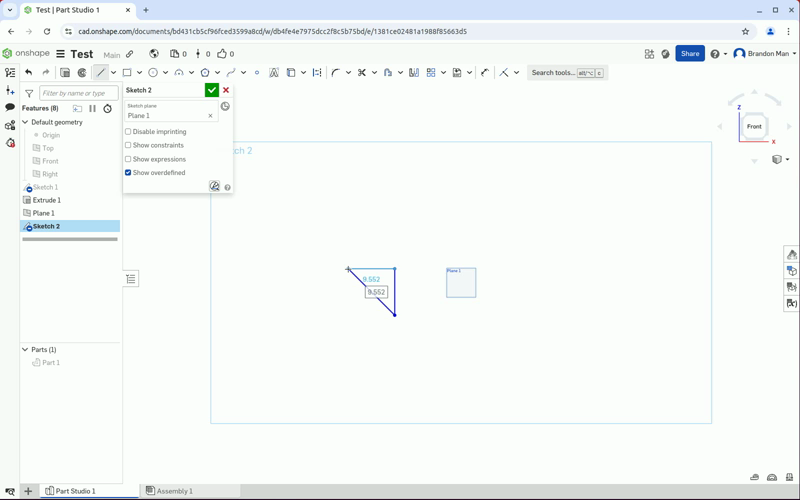
key(esc)
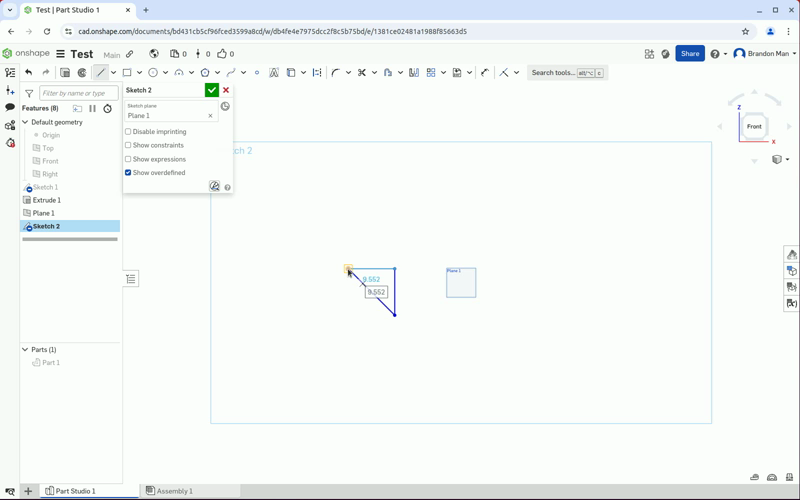
mouse_move(365, 275)
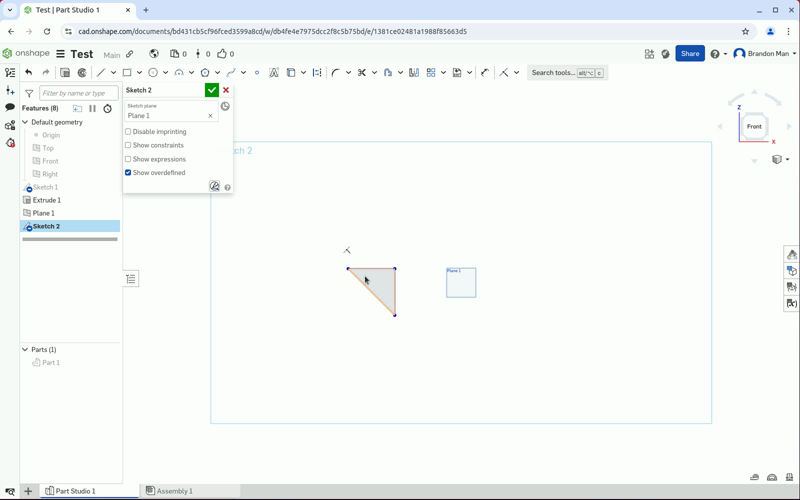
scroll(6)
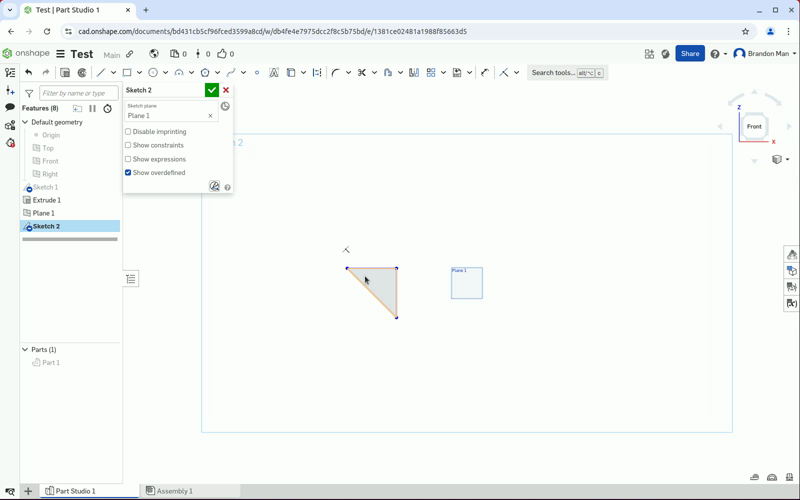
scroll(6)
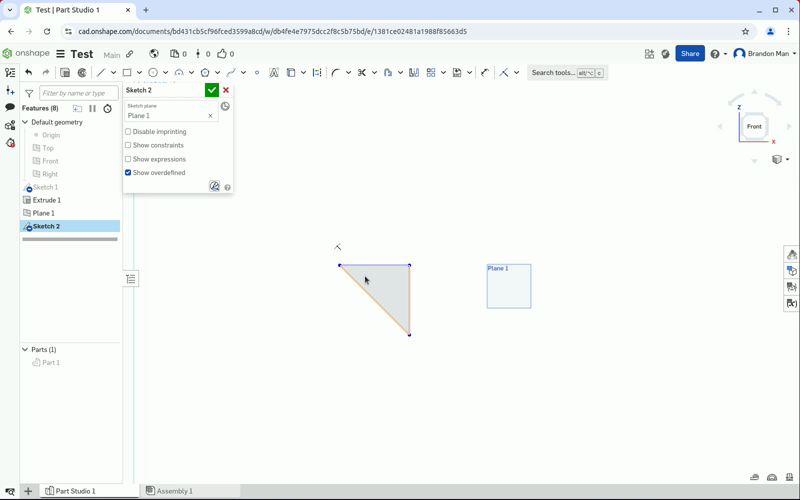
scroll(6)
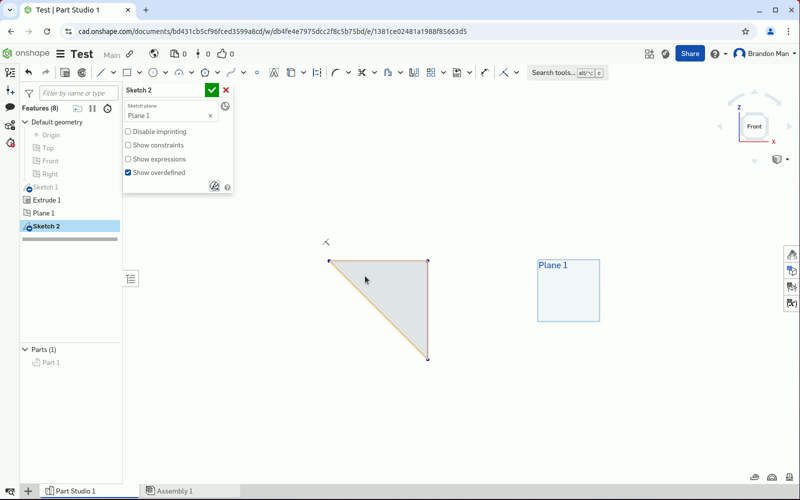
scroll(6)
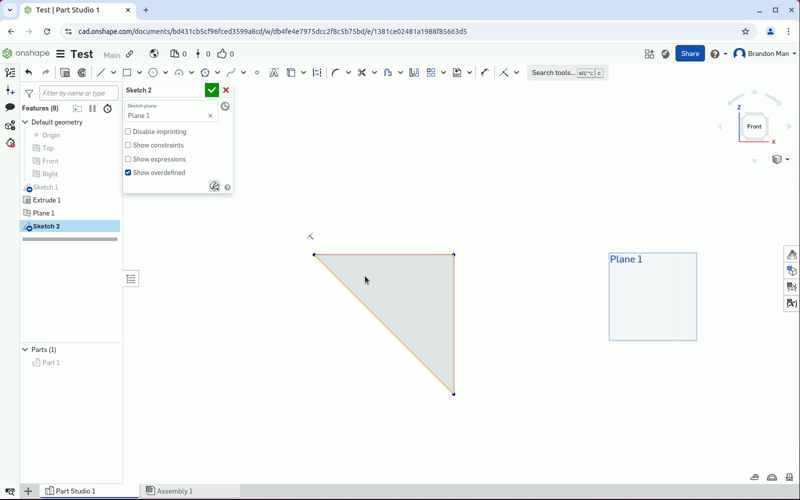
scroll(6)
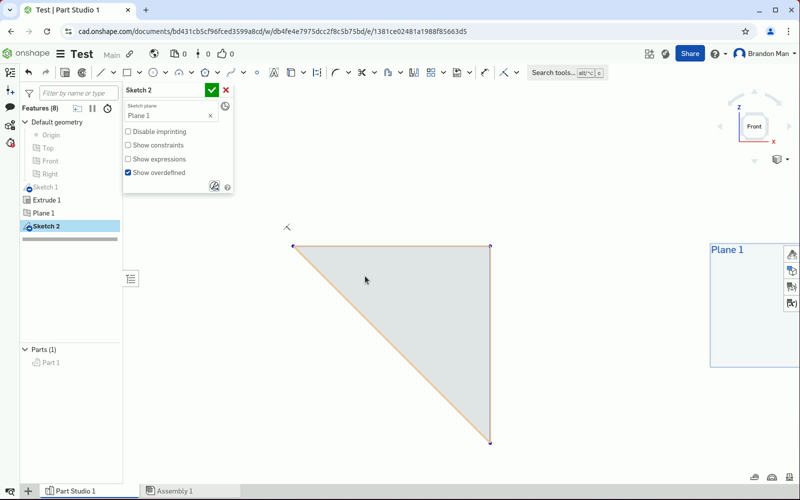
scroll(6)
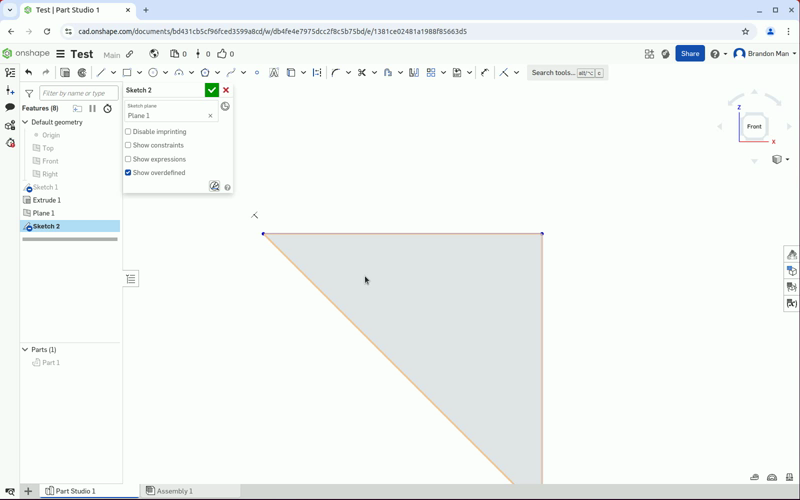
scroll(6)
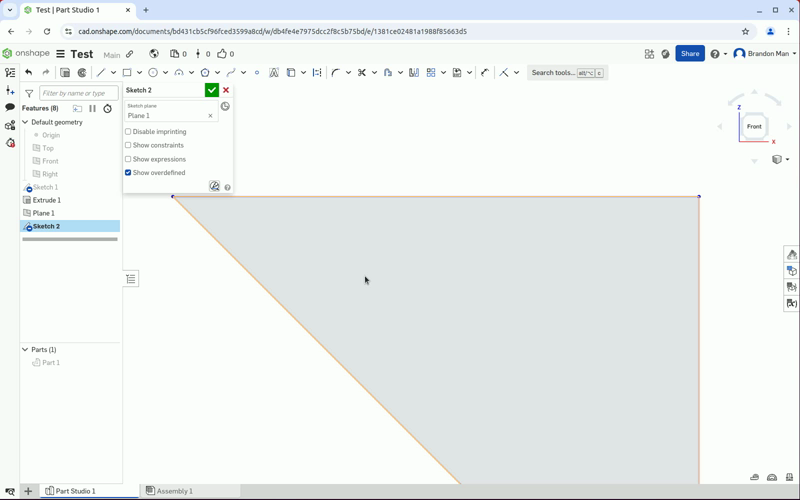
click(365, 275)
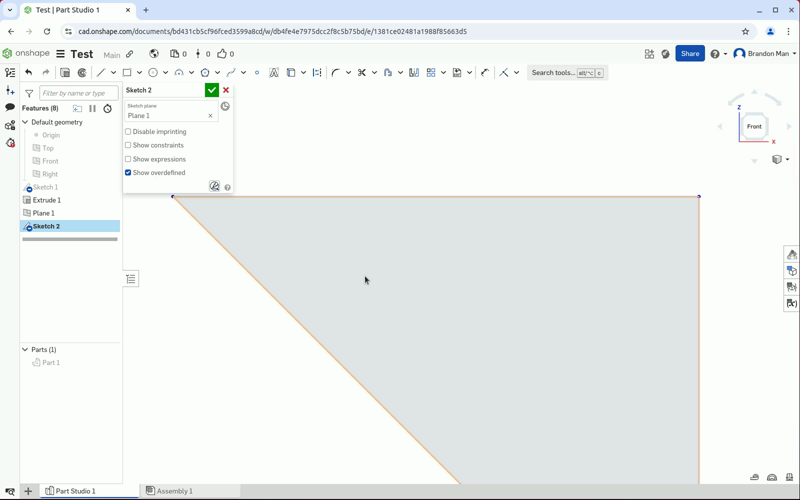
scroll(-6)
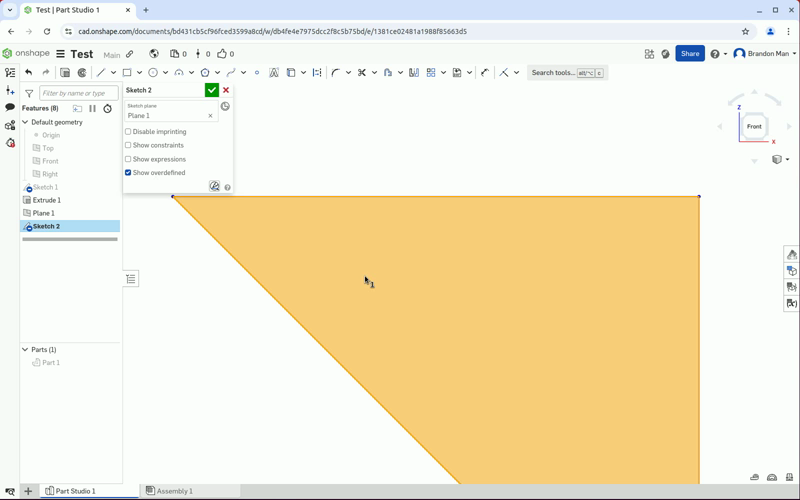
scroll(-6)
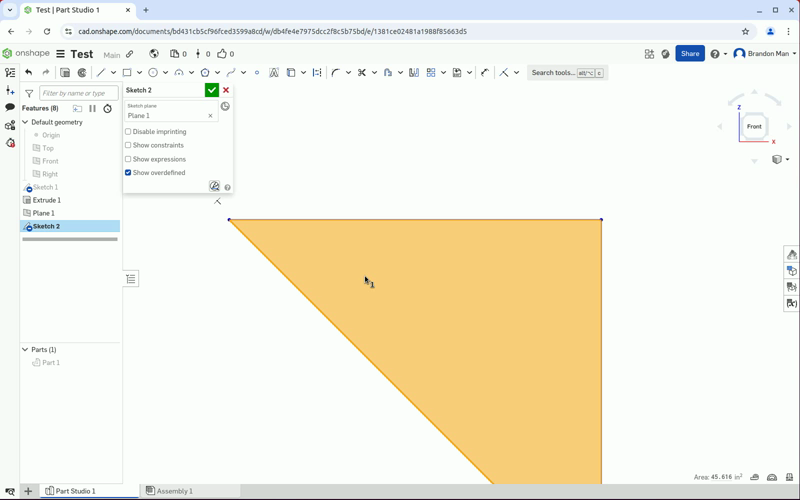
scroll(-6)
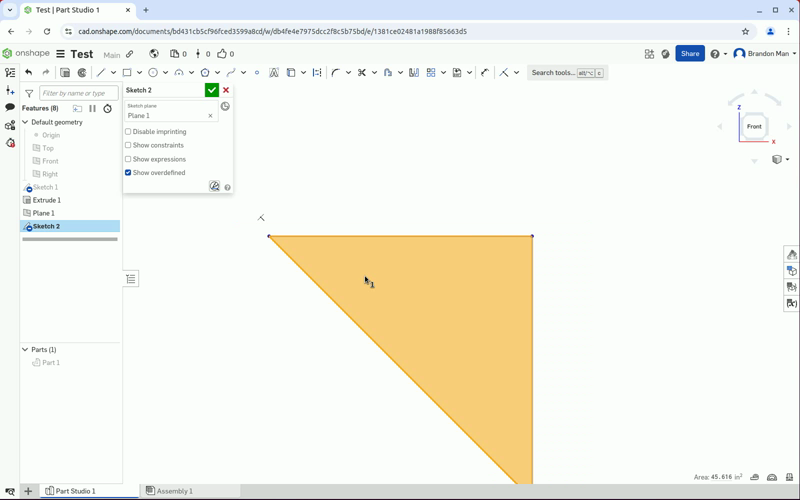
scroll(-6)
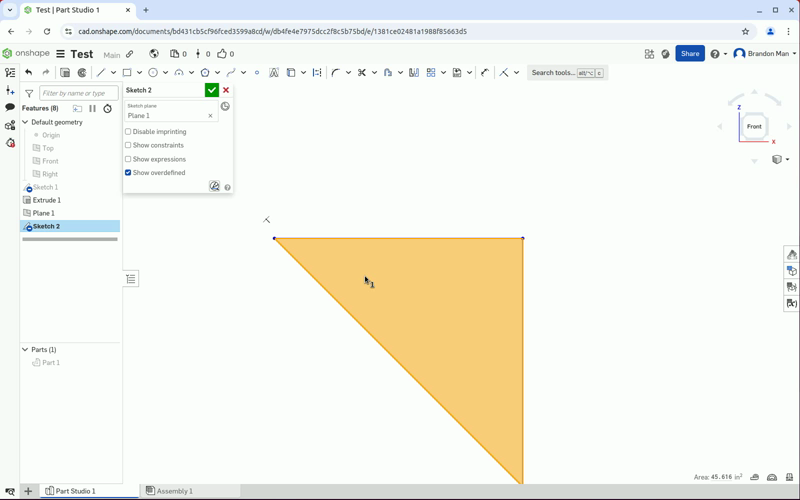
scroll(-6)
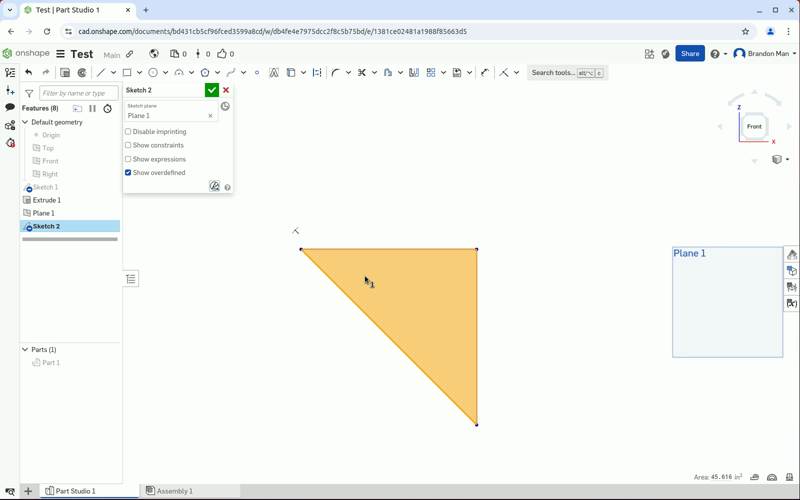
scroll(-6)
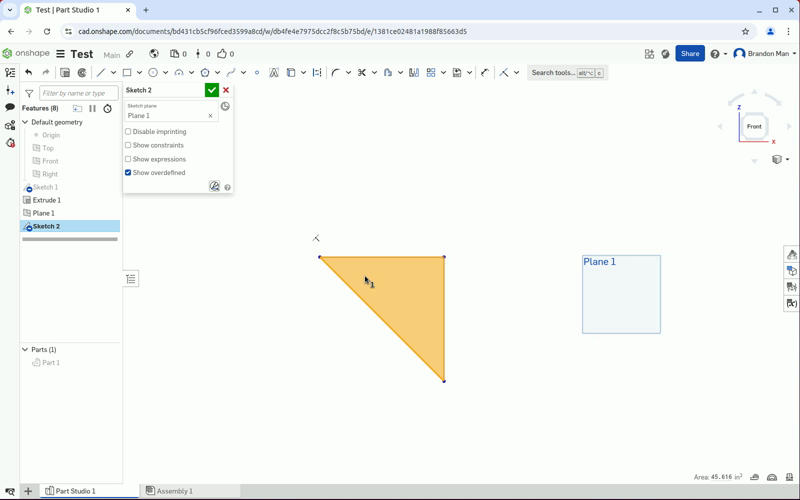
scroll(-6)
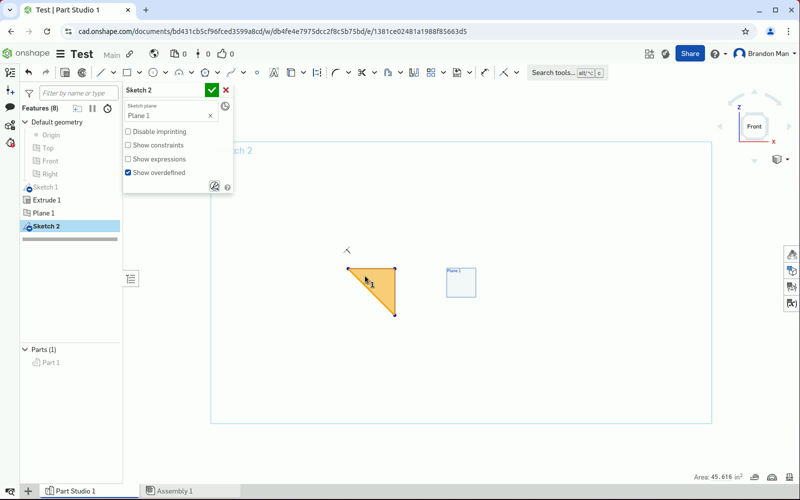
mouse_move(73, 352)
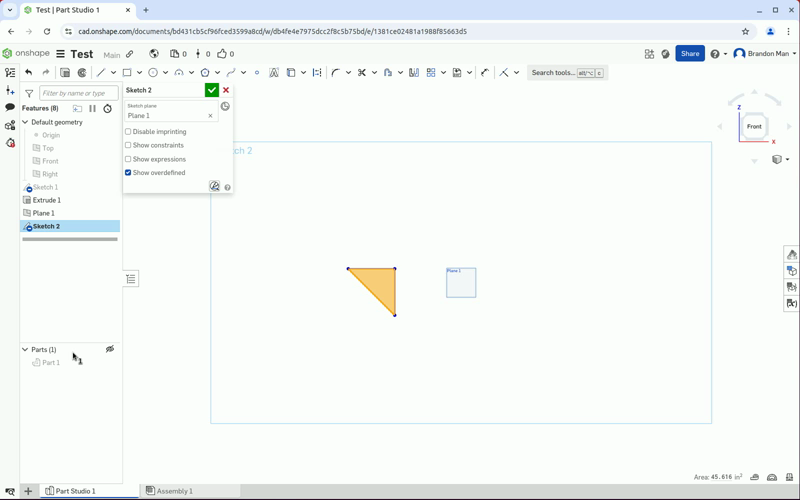
key(shift+y)
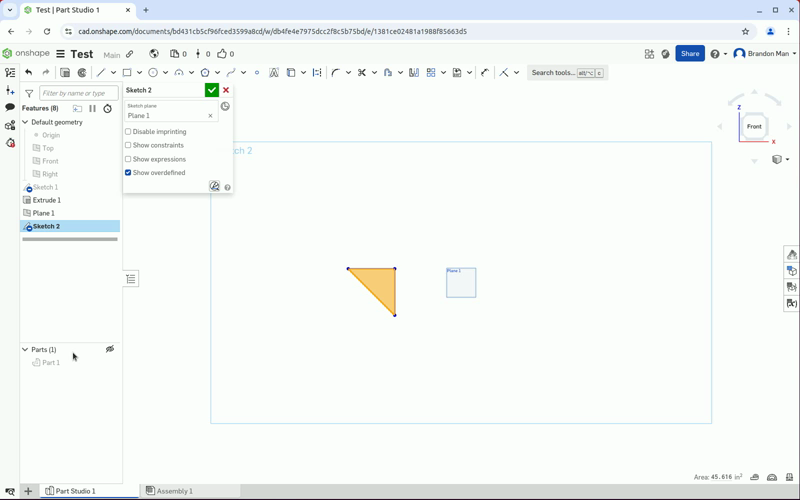
key(shift+e)
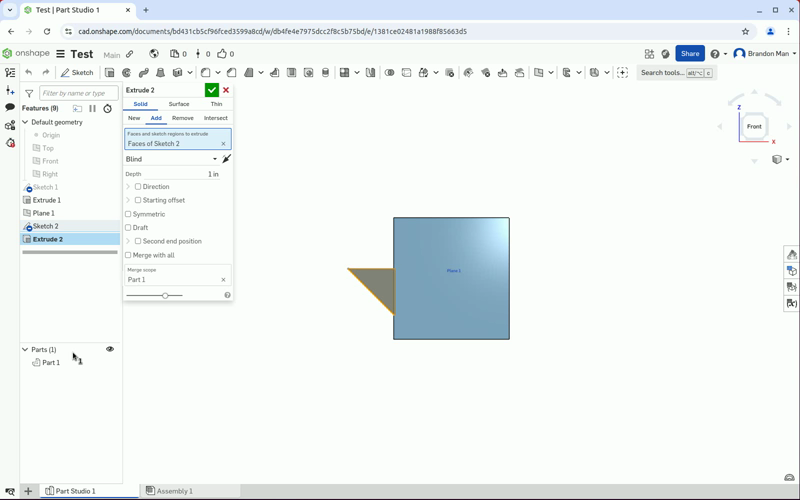
mouse_move(143, 106)
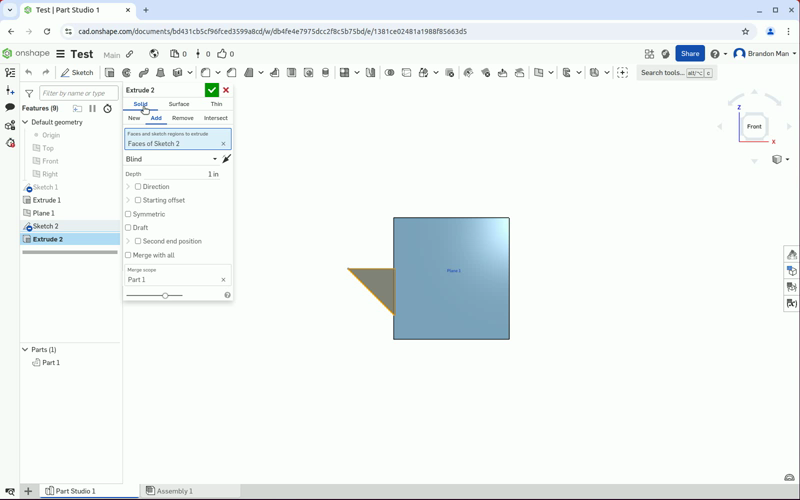
click(143, 106)
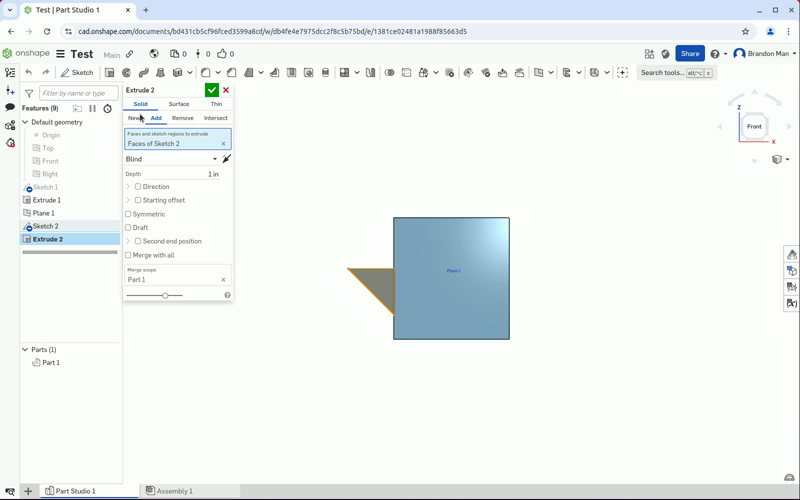
mouse_move(137, 120)
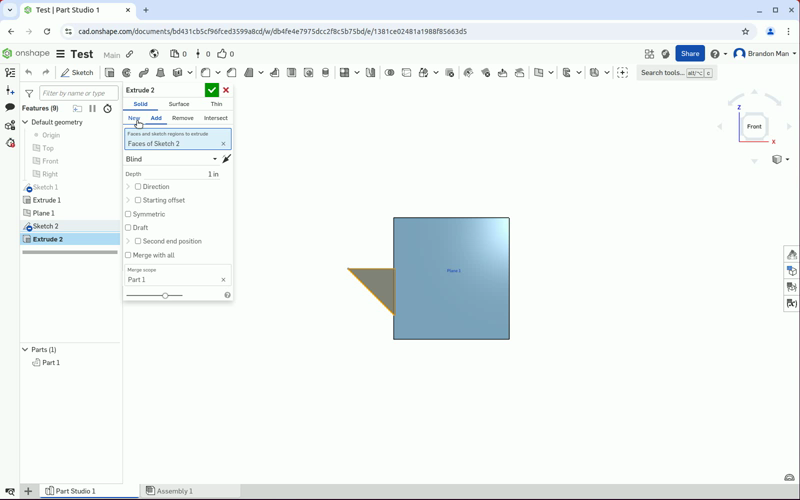
click(137, 120)
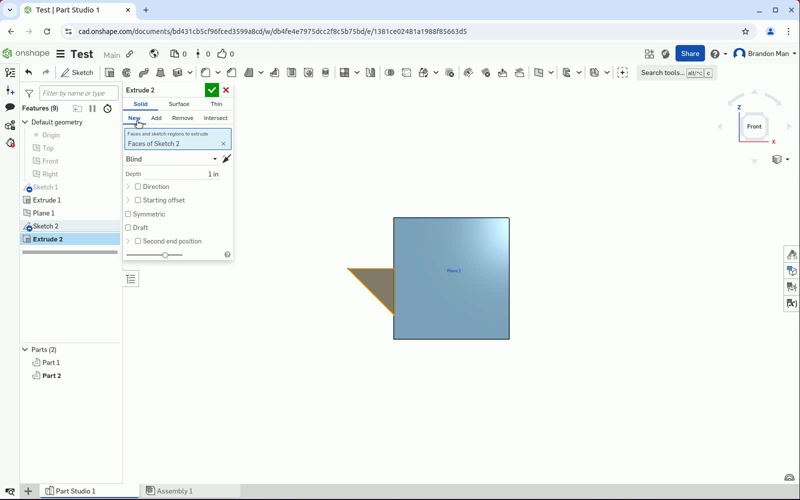
key(tab, 4)
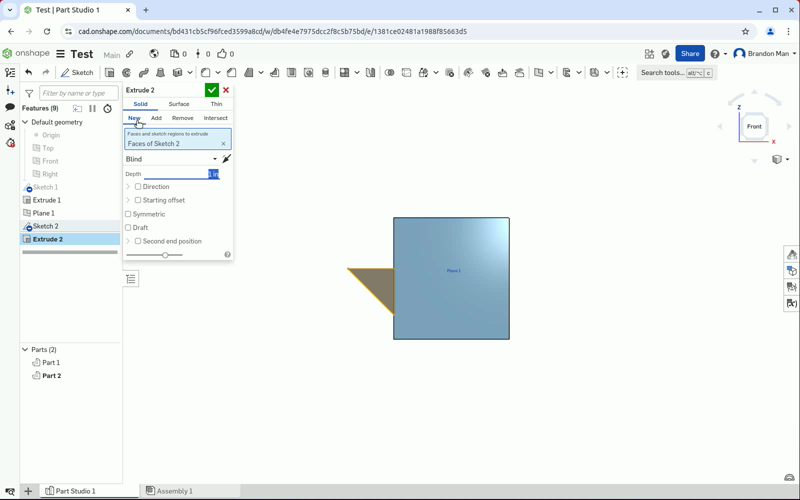
text(-9.869)
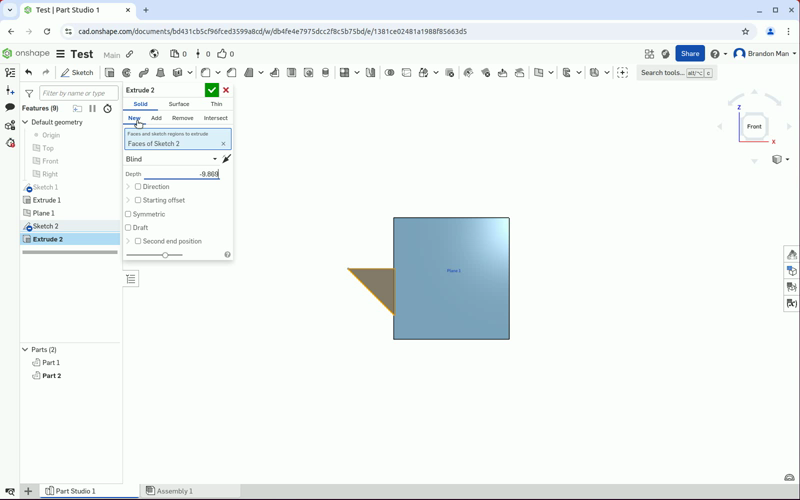
key(enter)
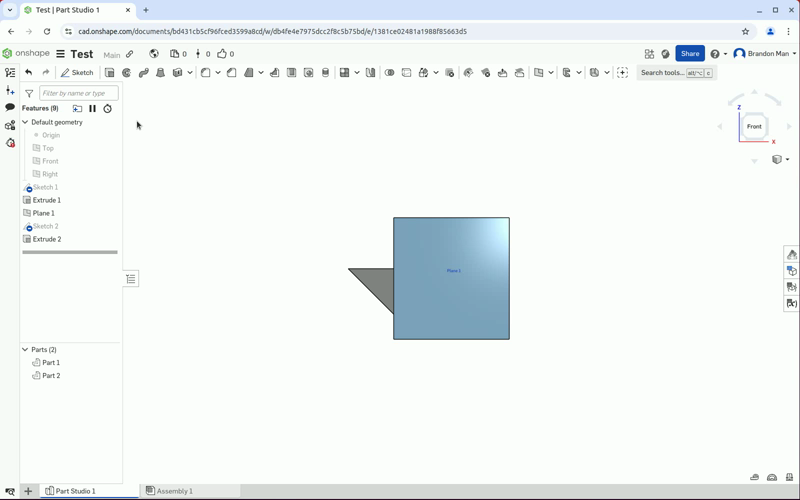
key(shift+h)
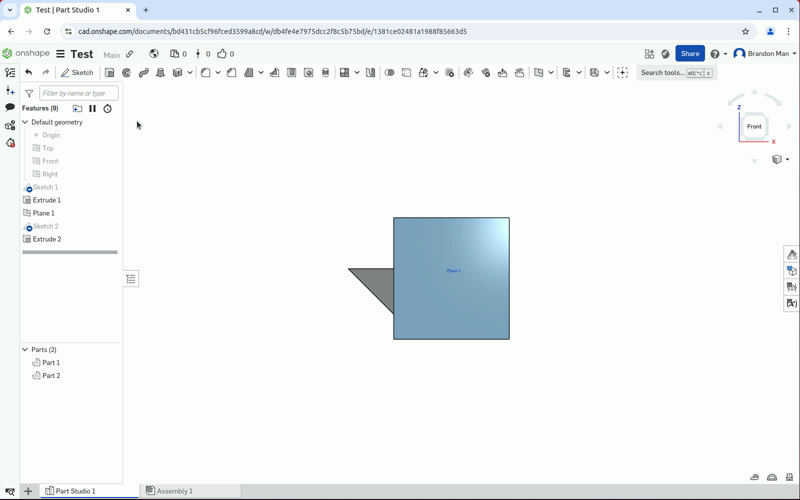
key(shift+h)
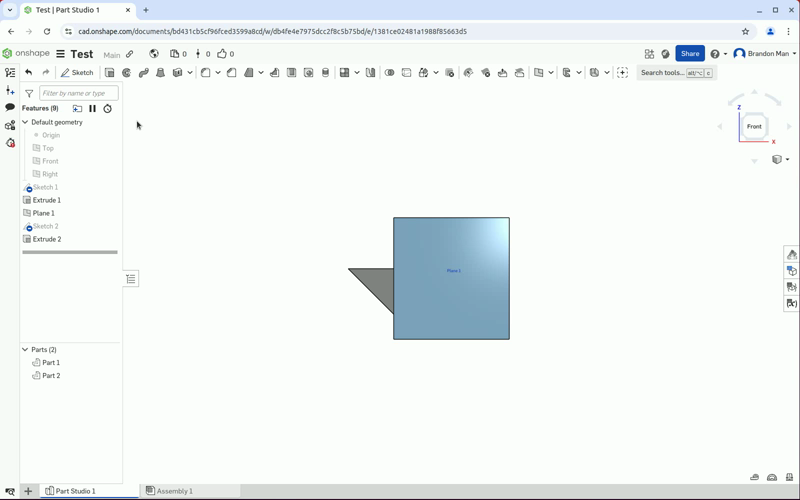
key(shift+7)
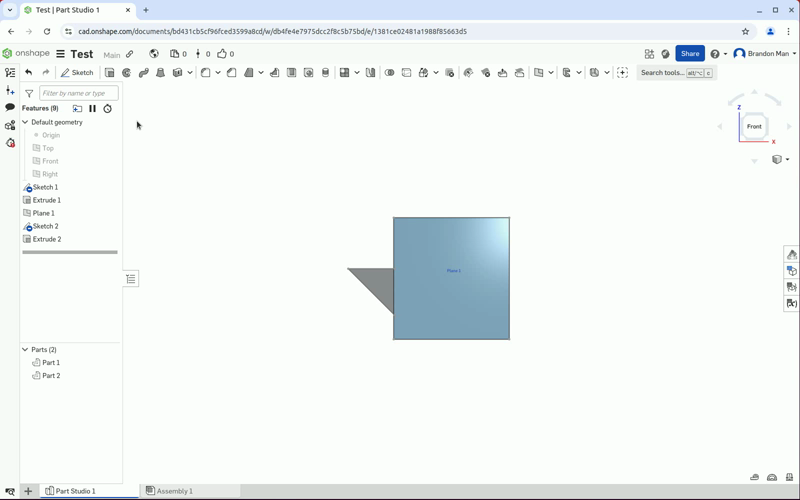
key(left, 2)
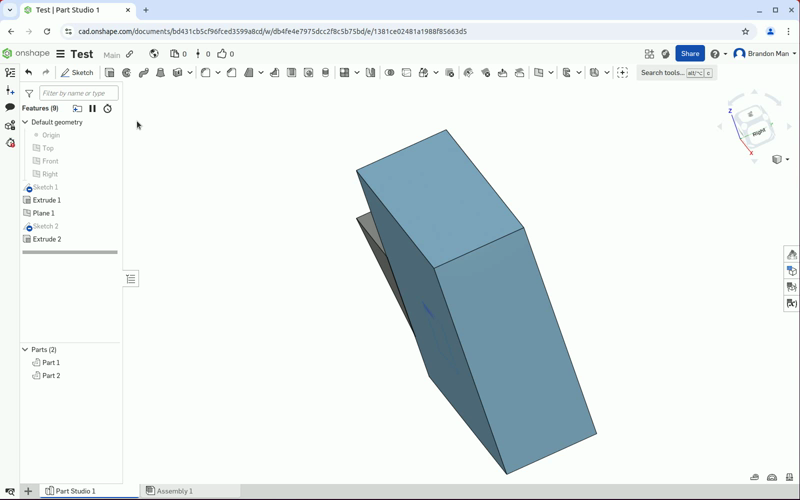
key(down, 2)
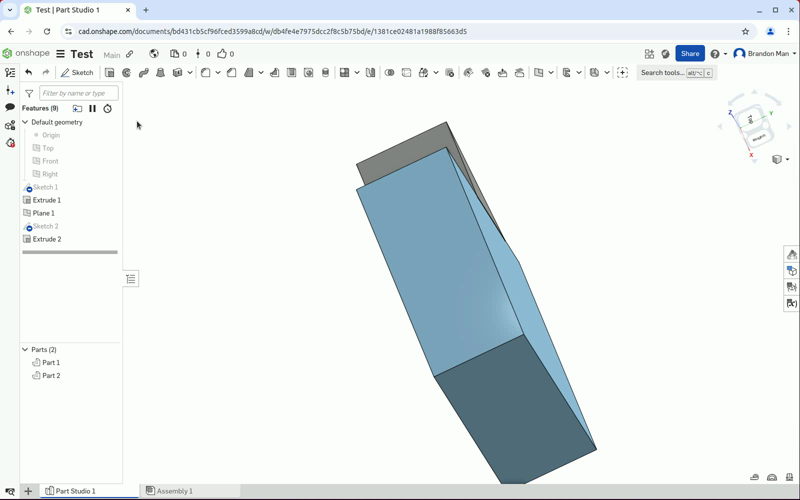
key(up, 2)
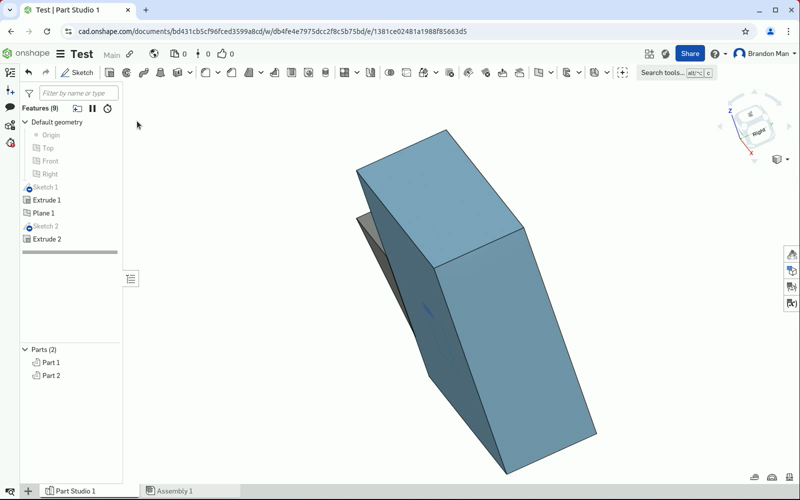
key(right, 2)
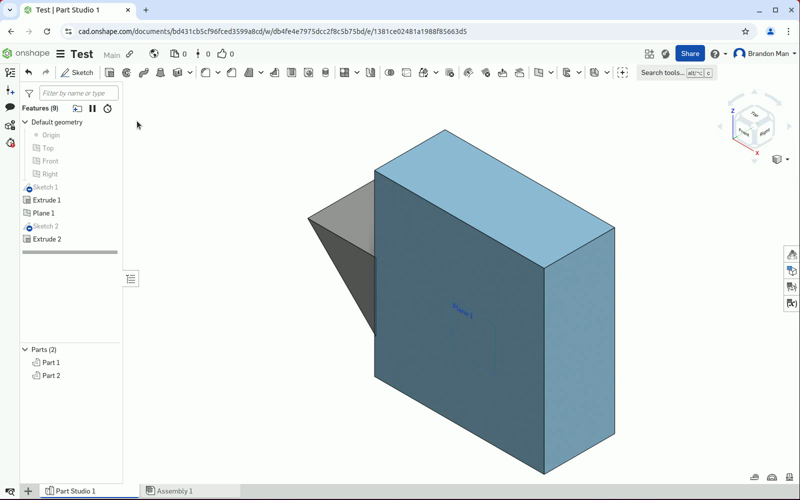
mouse_move(73, 189)
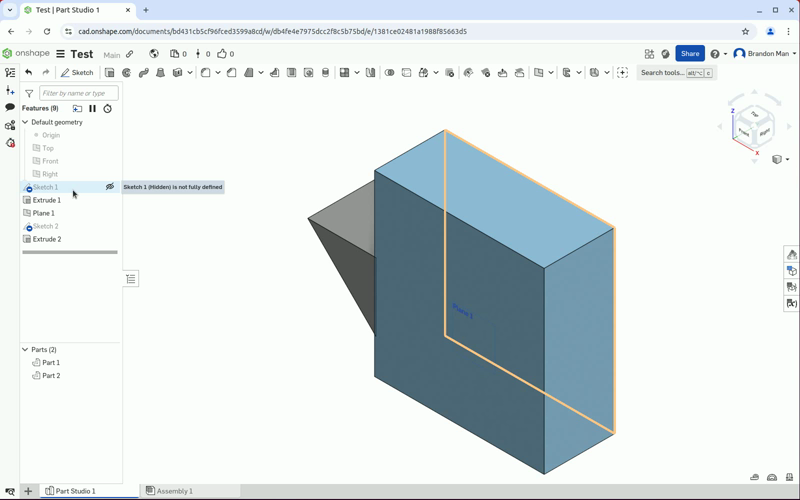
click(73, 189)